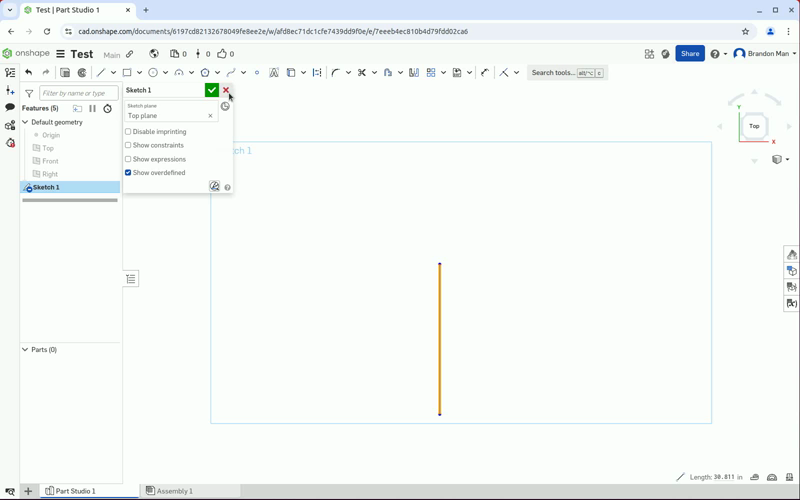
key(shift+h)
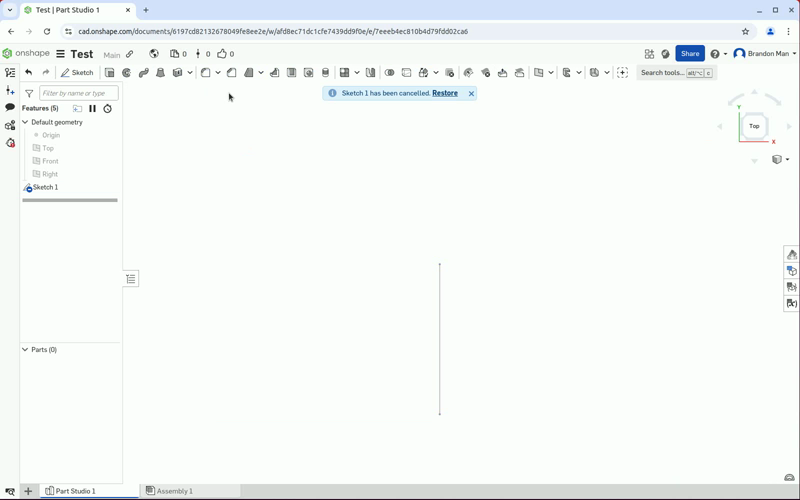
key(shift+s)
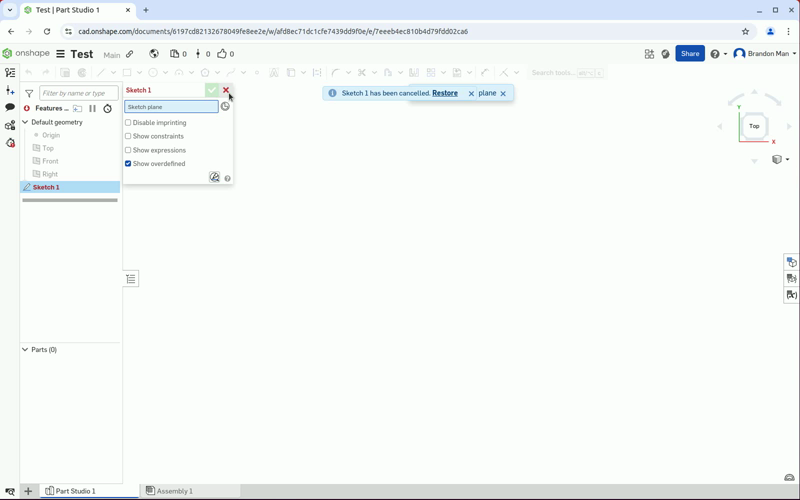
mouse_move(73, 150)
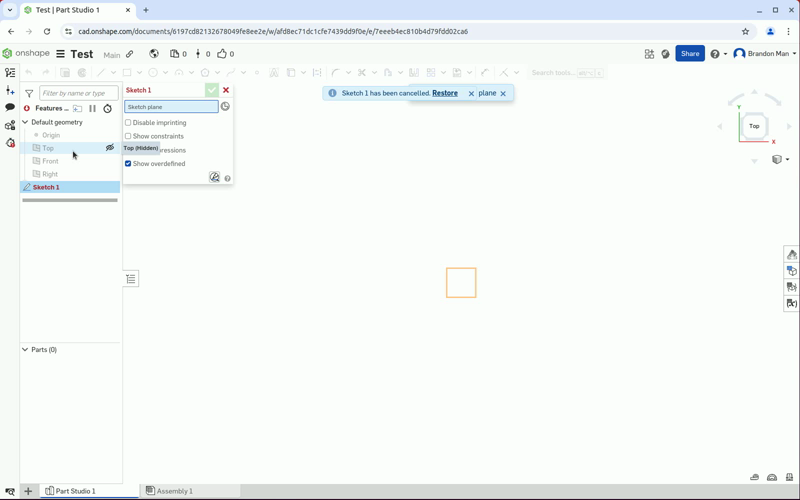
click(73, 150)
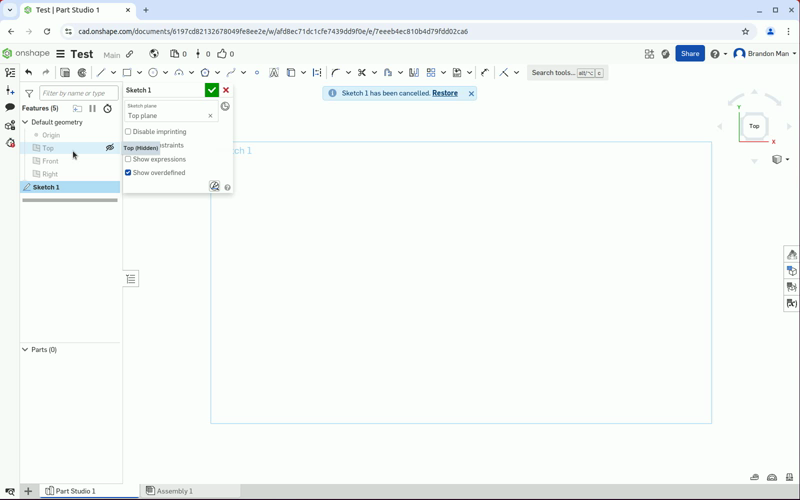
mouse_move(73, 352)
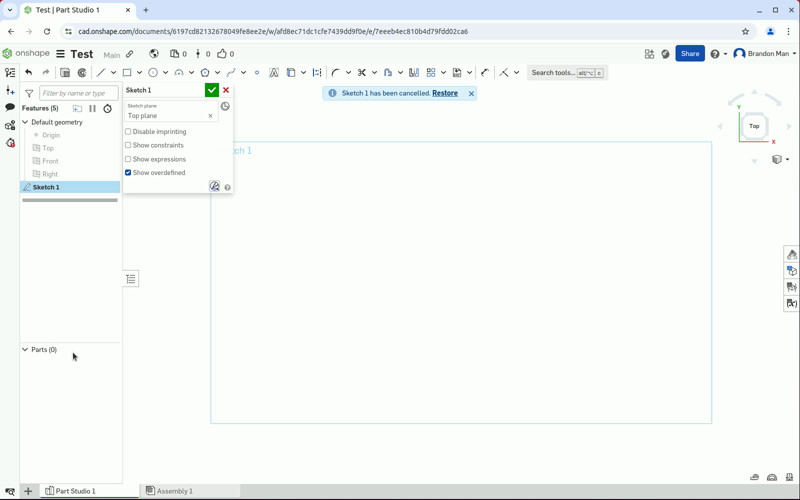
key(y)
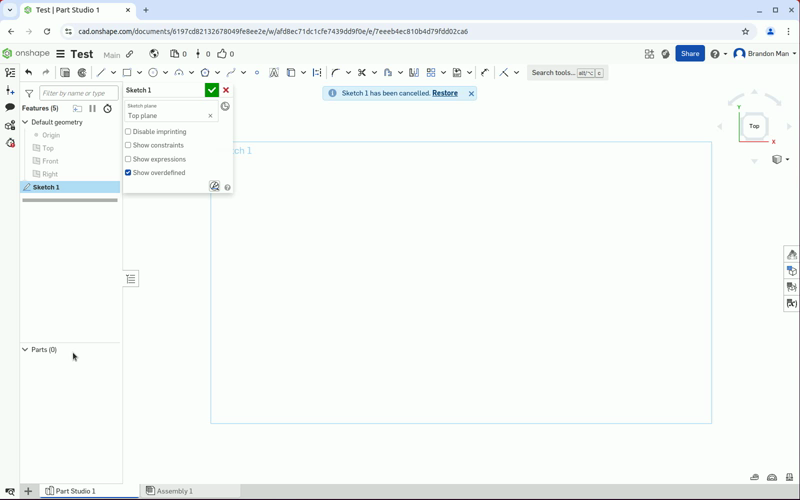
key(l)
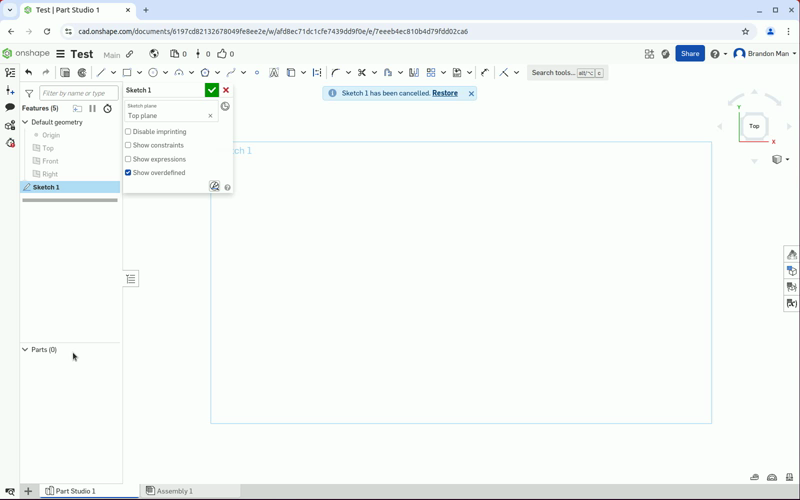
key_down(shift)
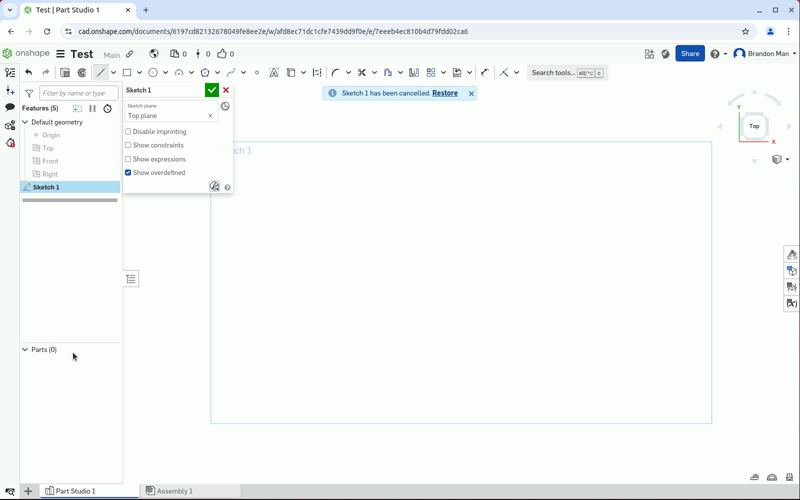
mouse_move(348, 252)
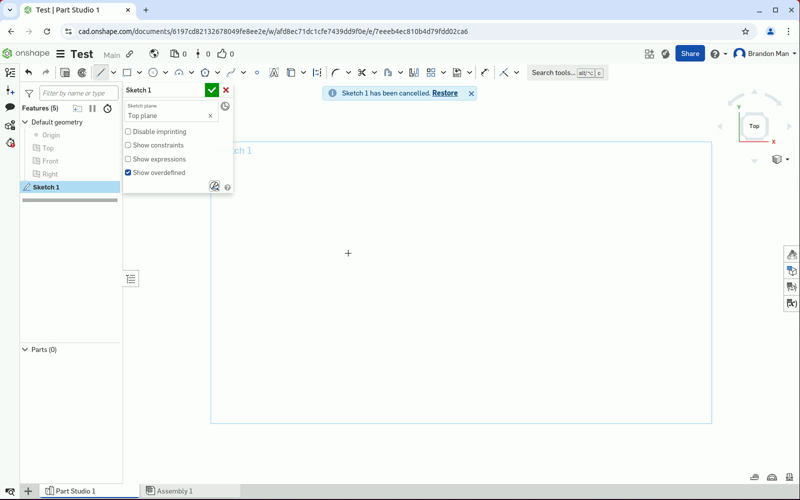
click(348, 252)
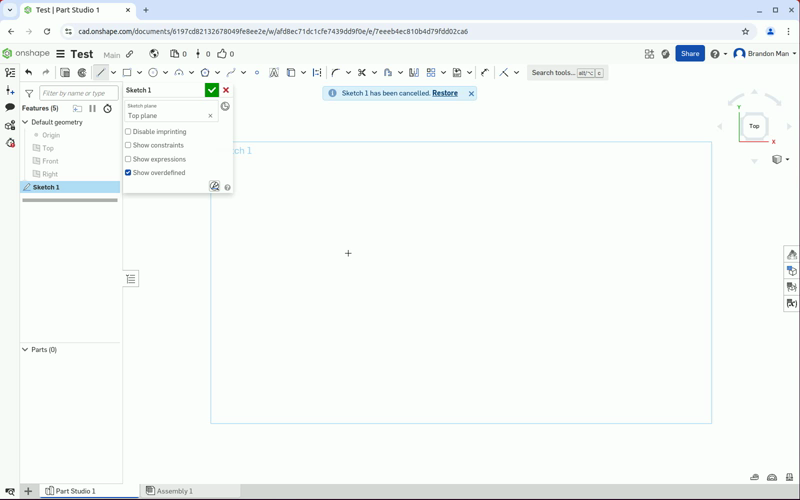
key_up(shift)
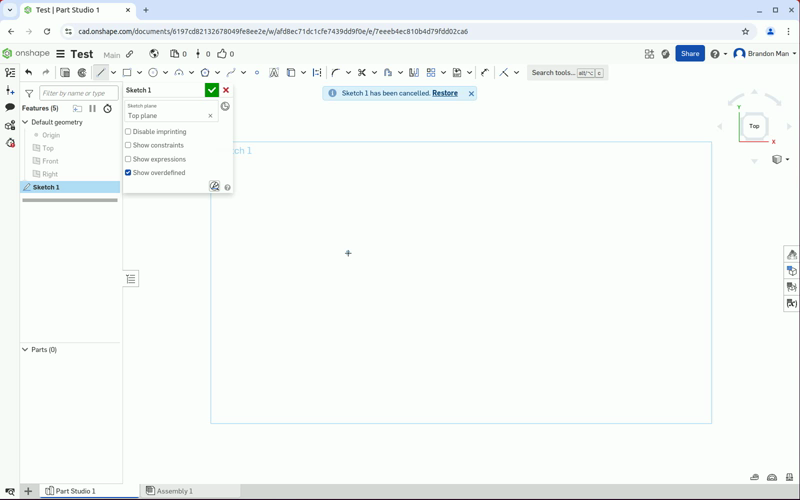
key_down(shift)
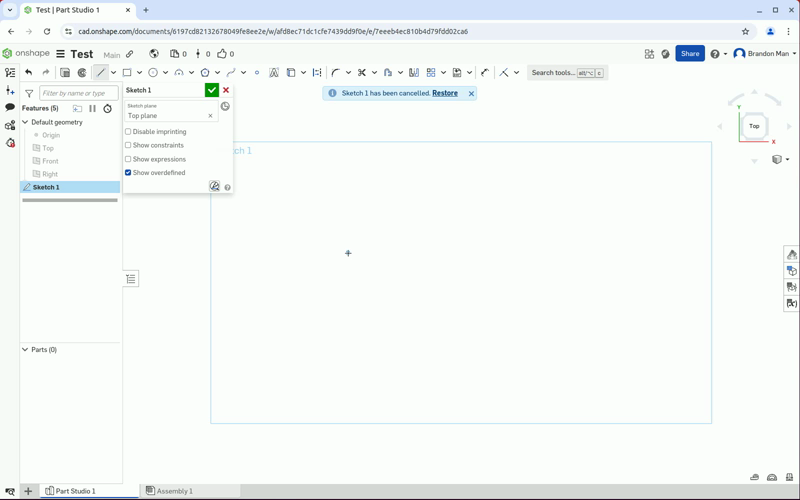
mouse_move(438, 252)
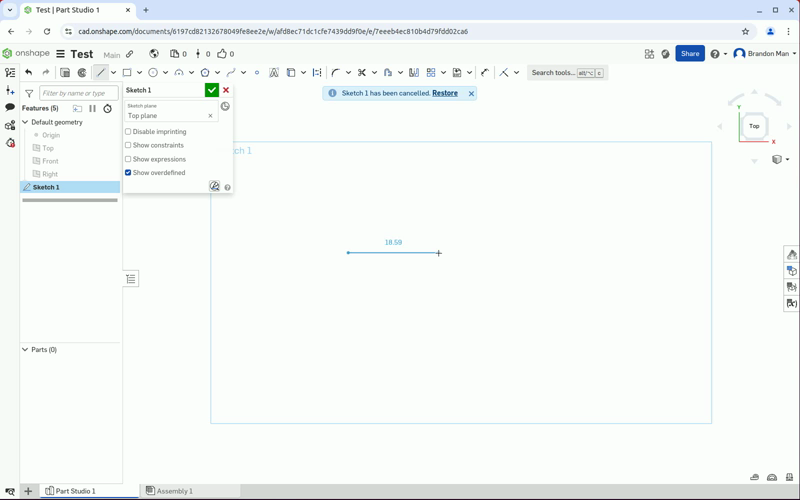
click(438, 252)
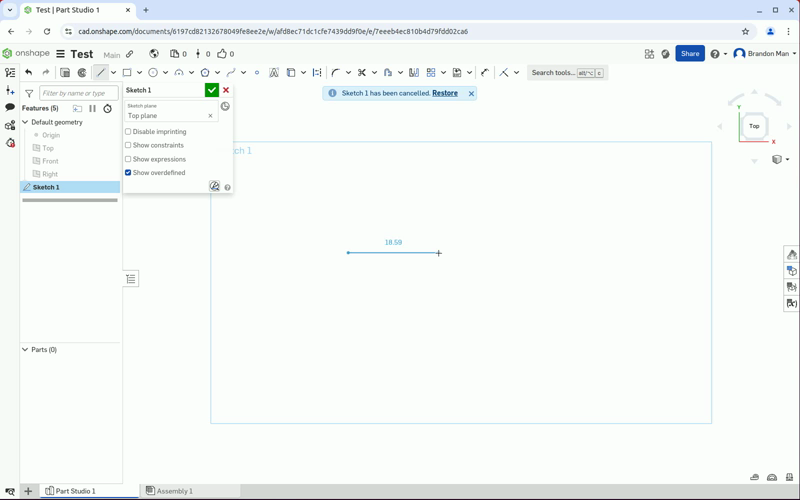
key_up(shift)
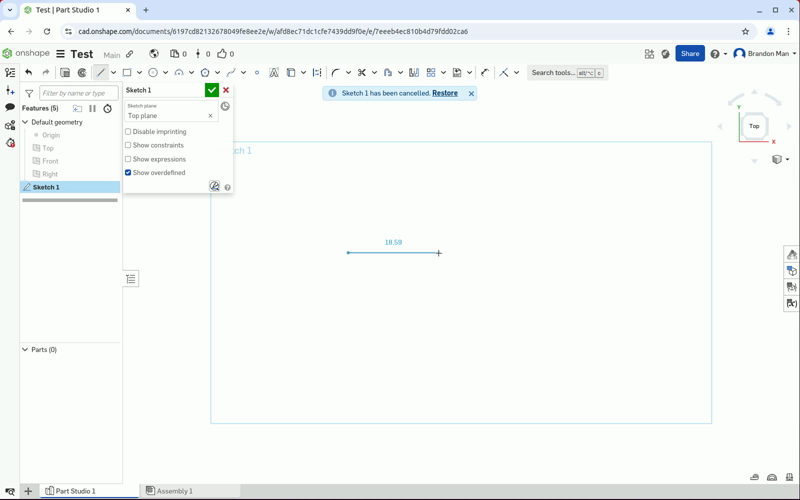
key_down(shift)
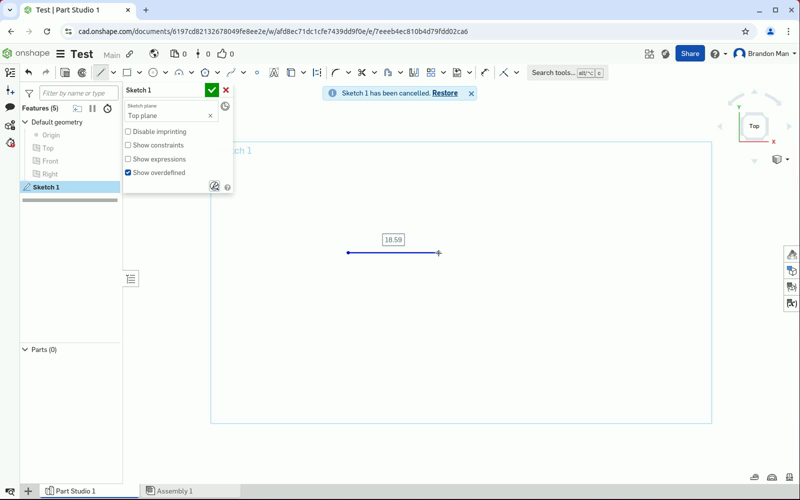
mouse_move(438, 184)
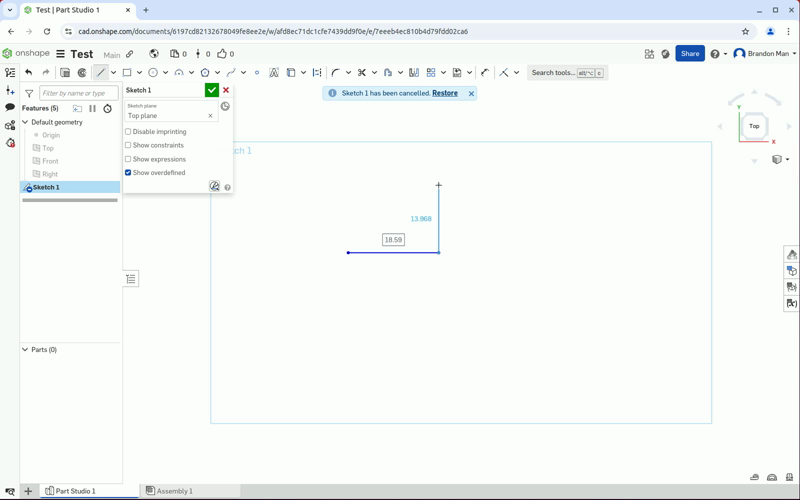
click(438, 184)
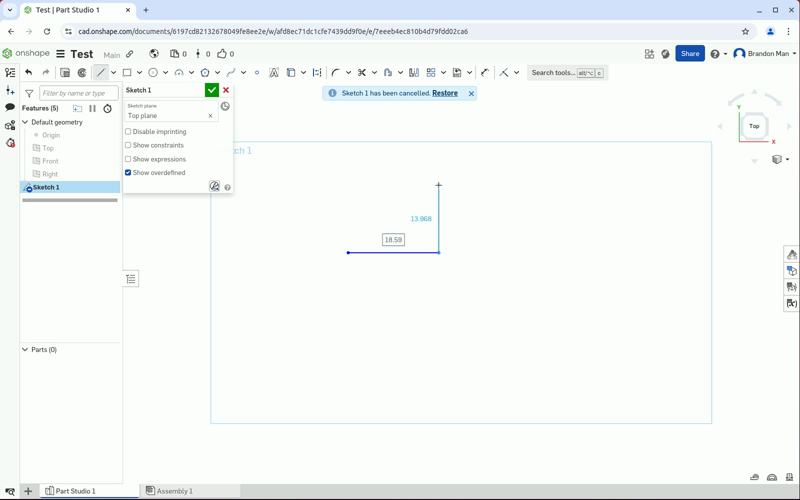
key_up(shift)
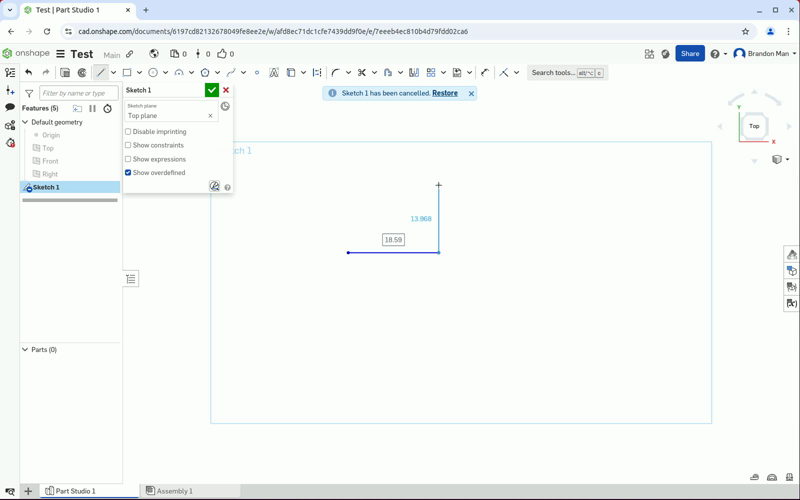
key_down(shift)
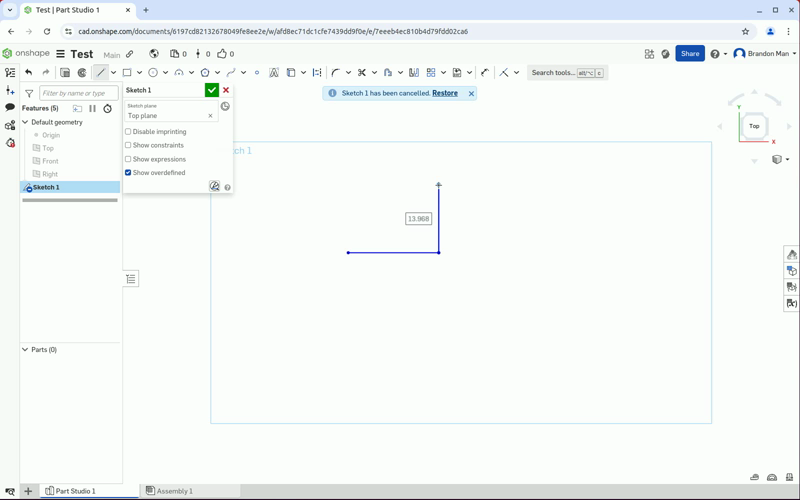
mouse_move(348, 184)
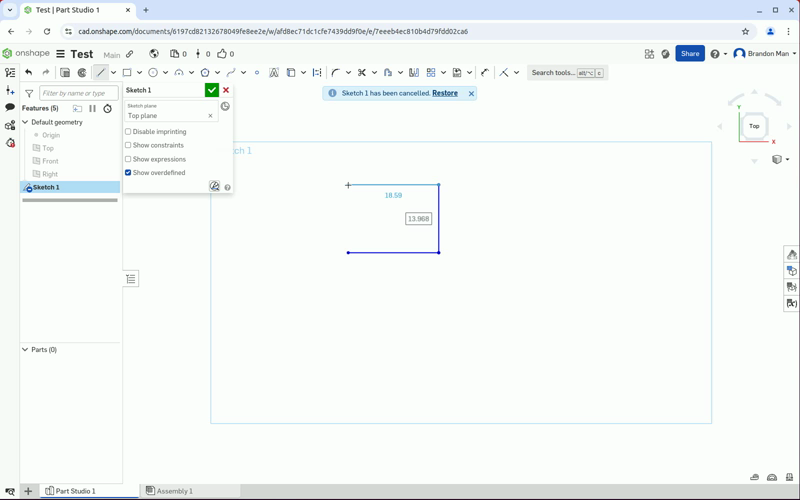
click(348, 184)
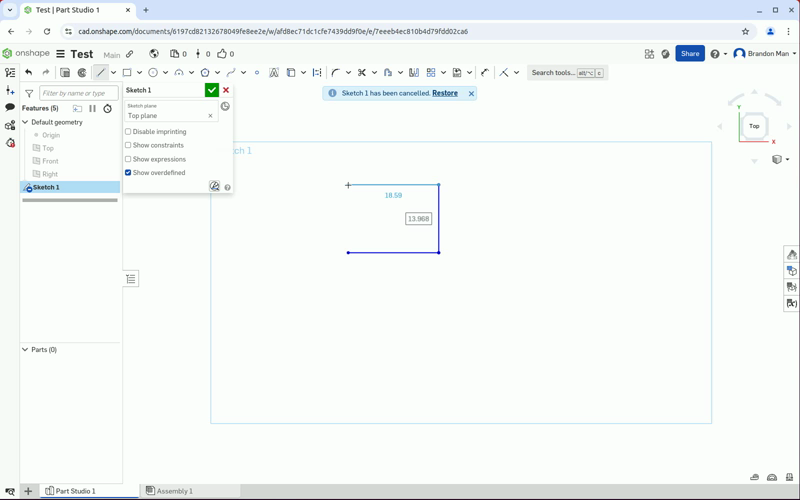
key_up(shift)
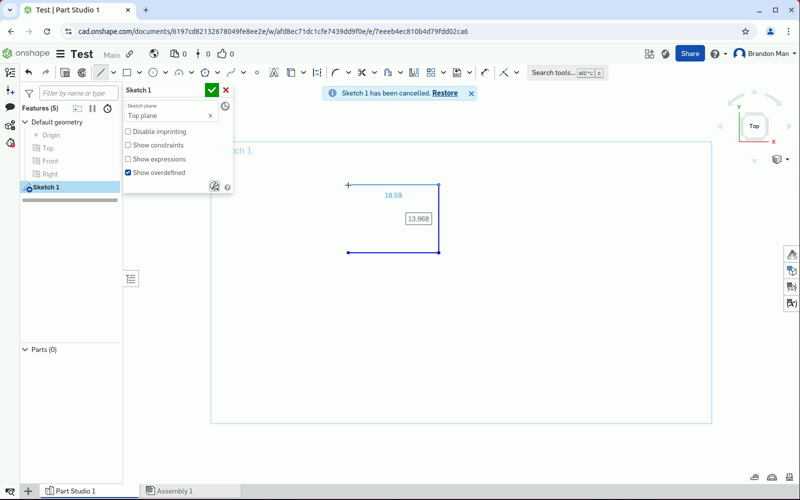
key_down(shift)
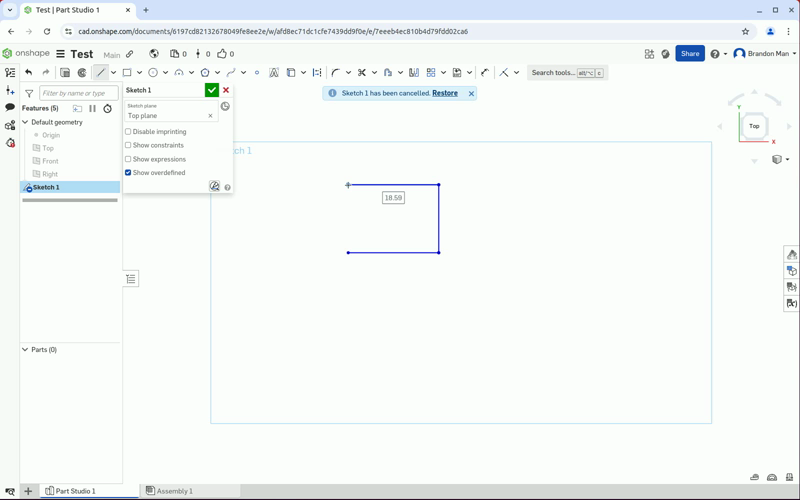
mouse_move(348, 252)
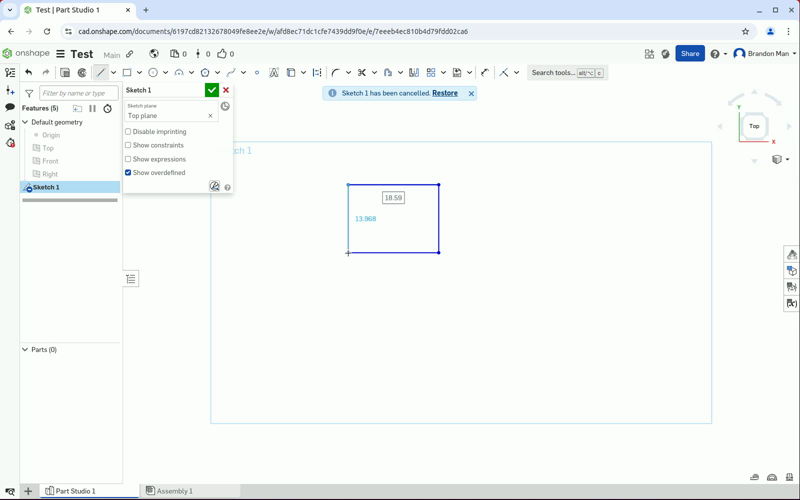
key_up(shift)
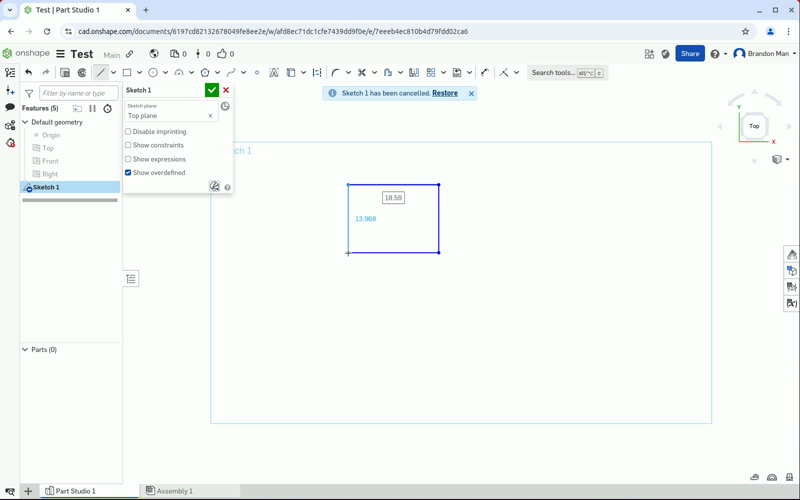
click(348, 252)
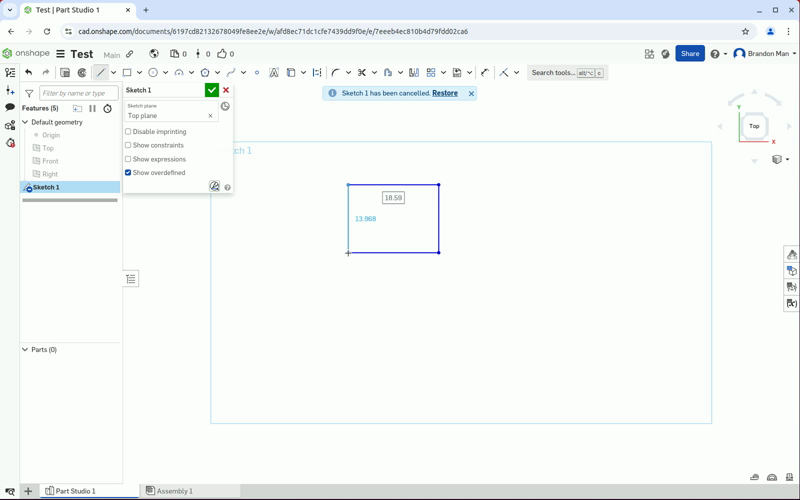
key(esc)
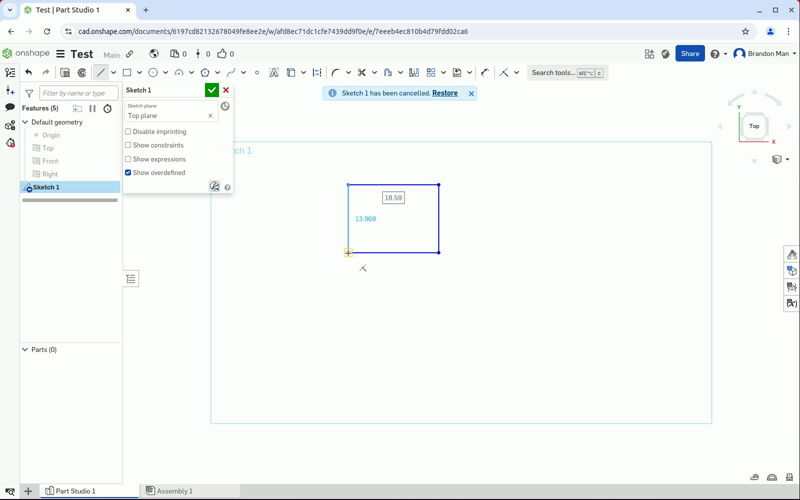
mouse_move(405, 193)
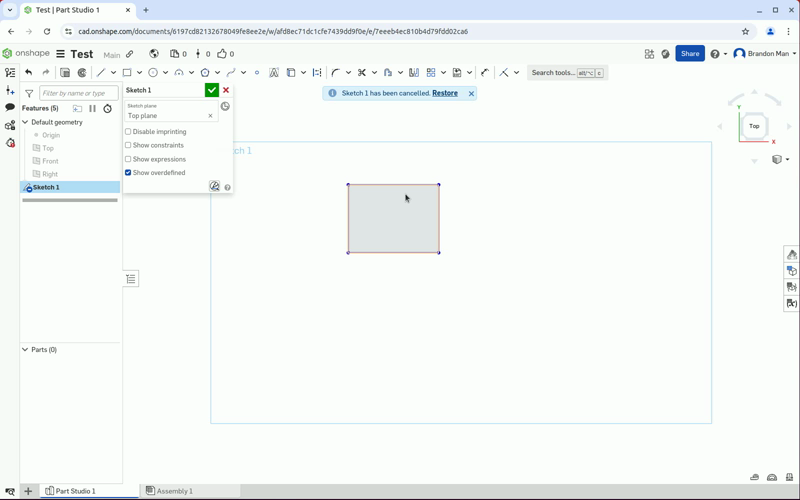
click(405, 193)
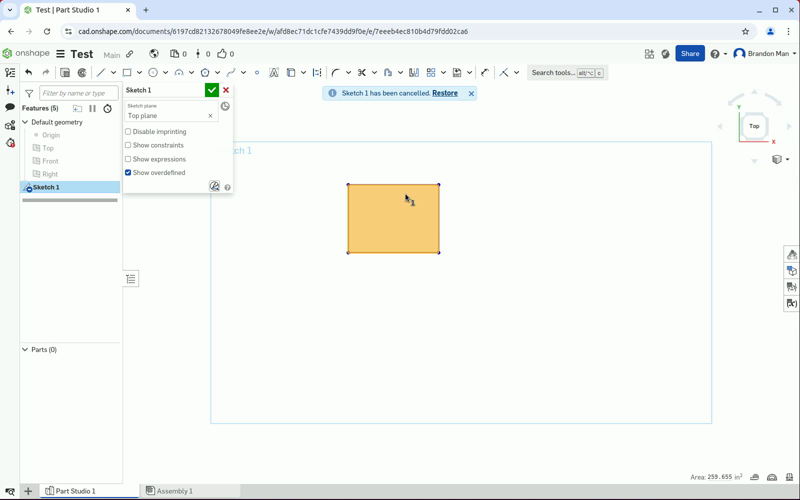
mouse_move(73, 352)
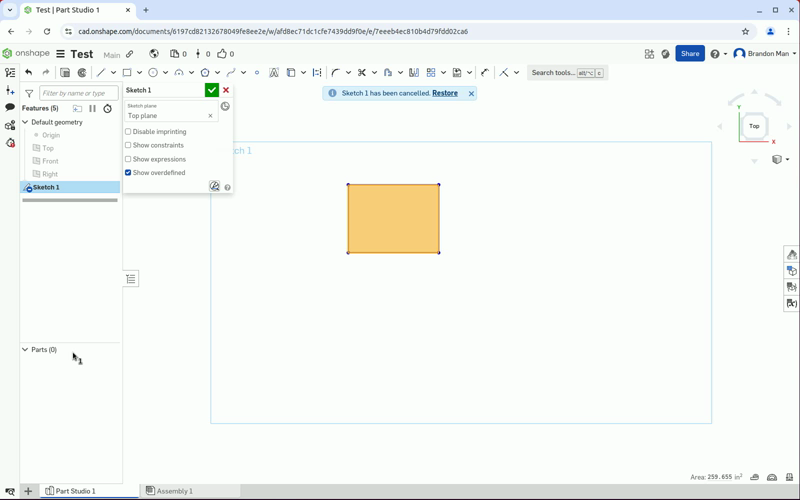
key(shift+y)
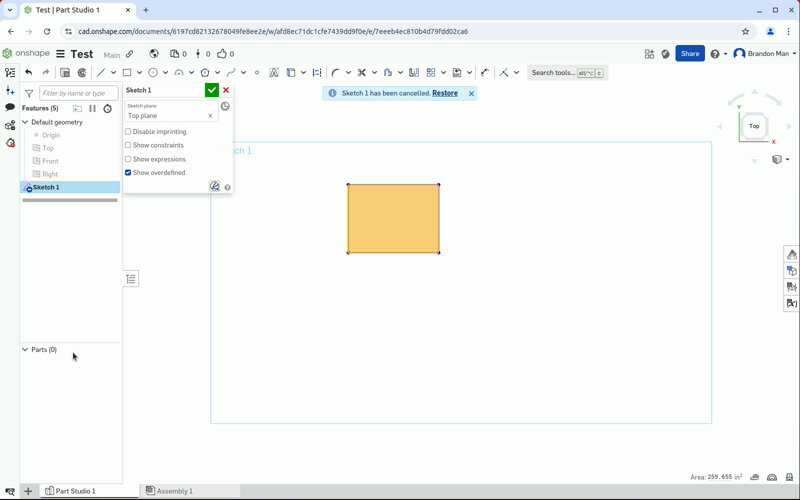
key(shift+e)
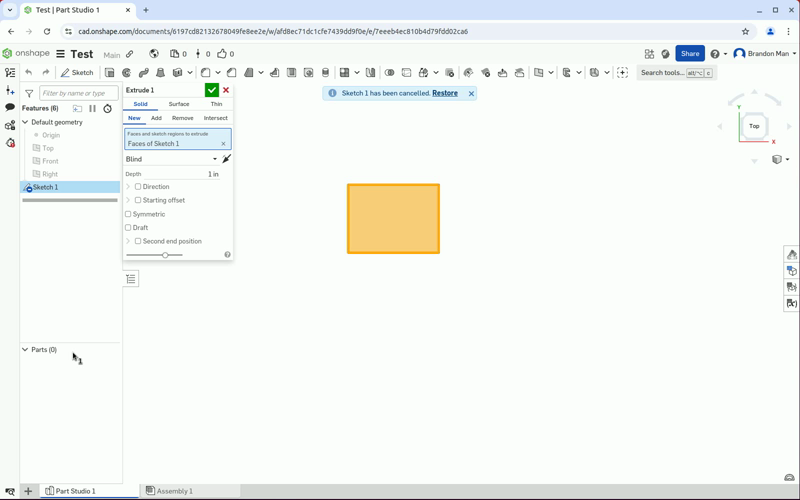
mouse_move(143, 106)
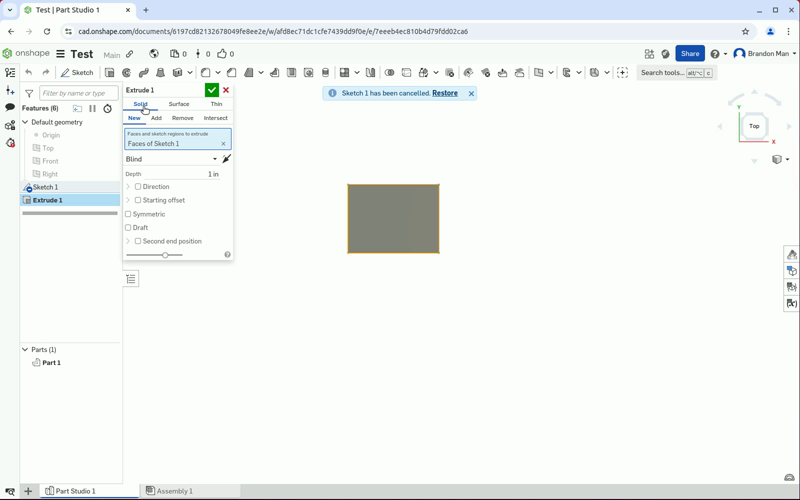
click(143, 106)
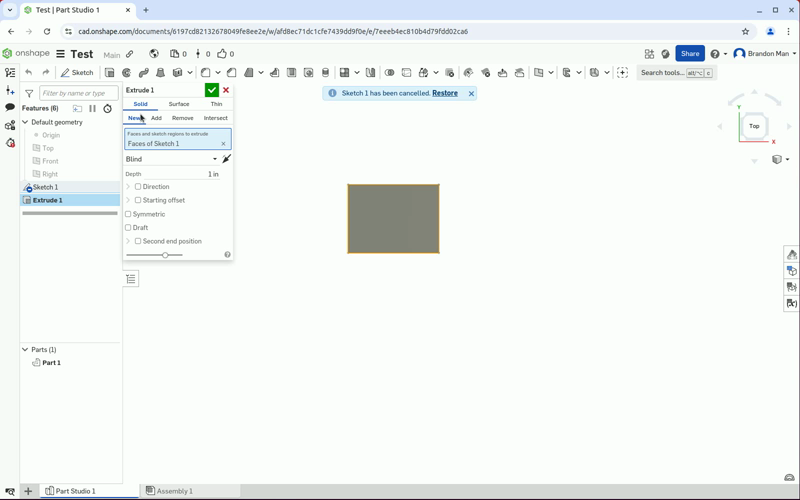
mouse_move(137, 120)
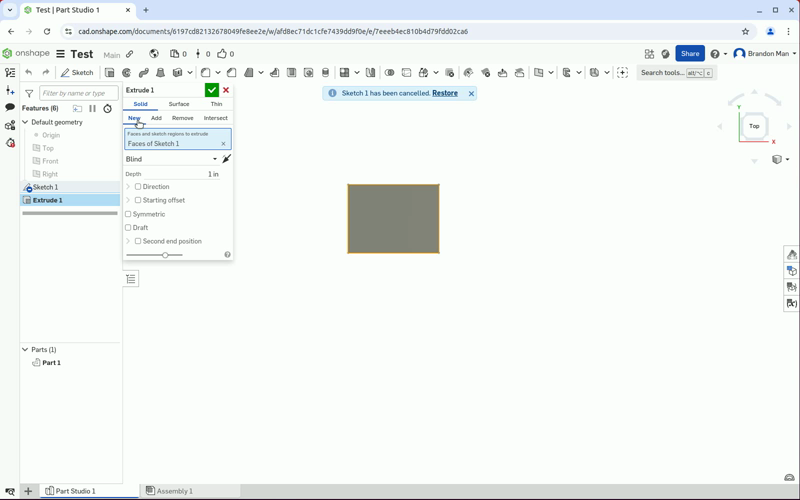
click(137, 120)
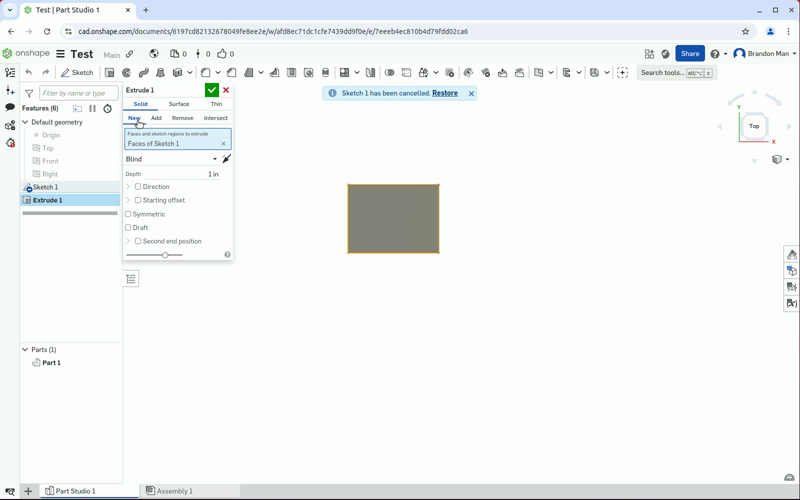
key(tab, 4)
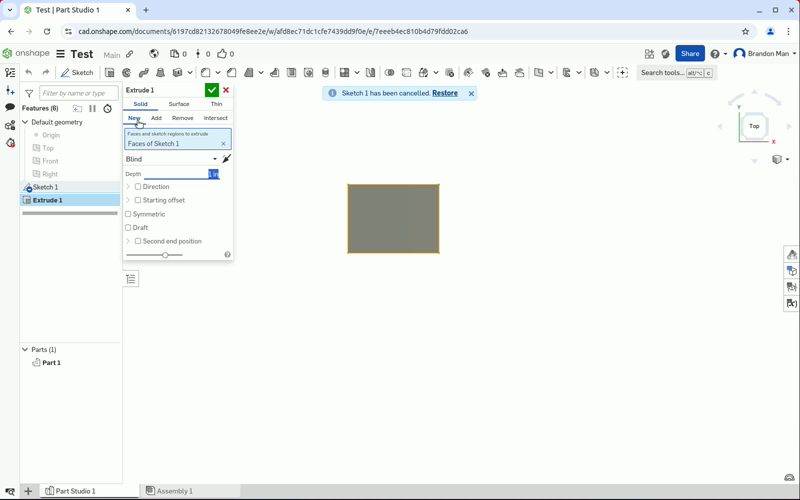
text(9.388)
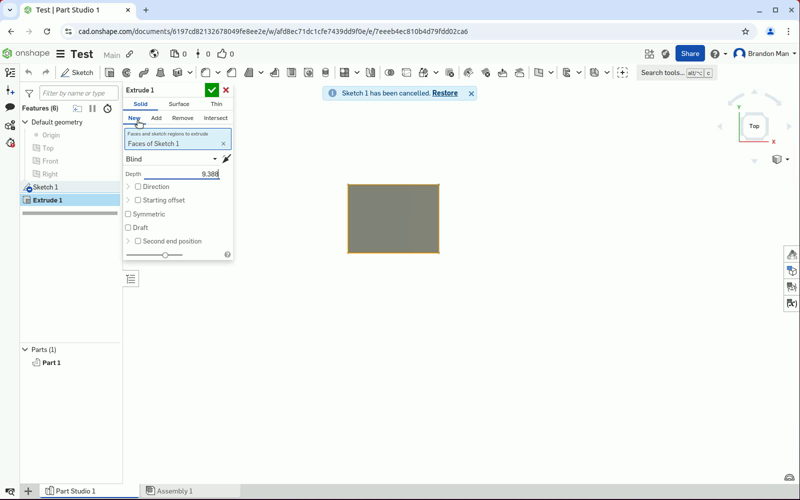
key(enter)
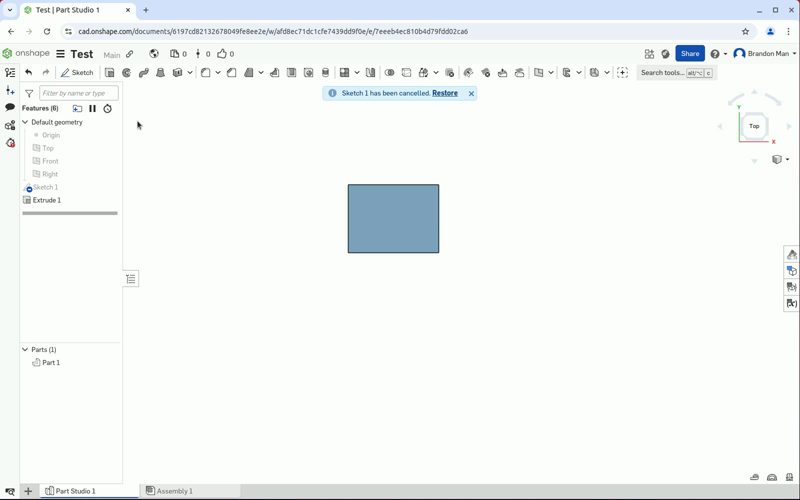
key(shift+h)
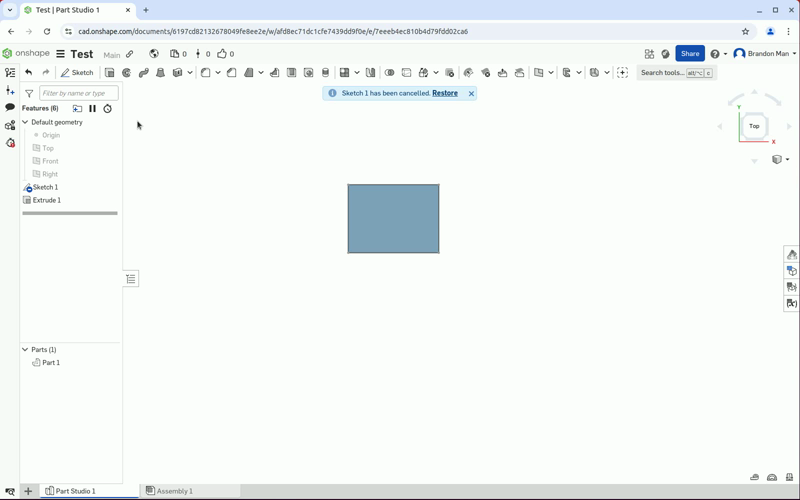
key(shift+h)
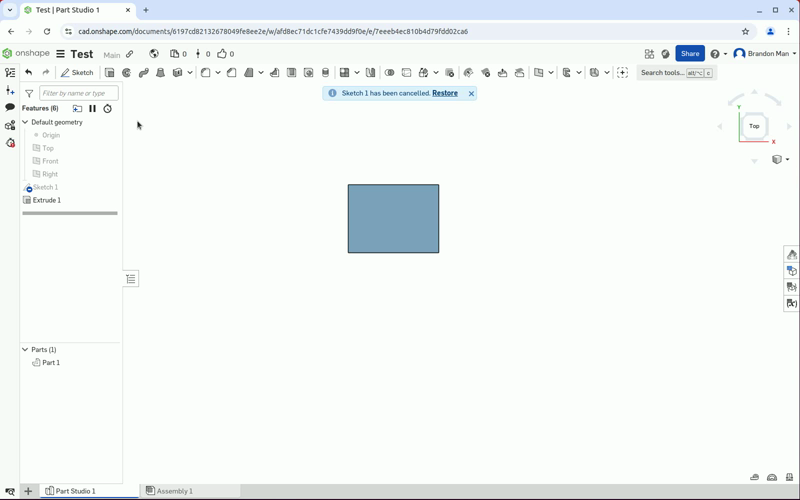
mouse_move(73, 189)
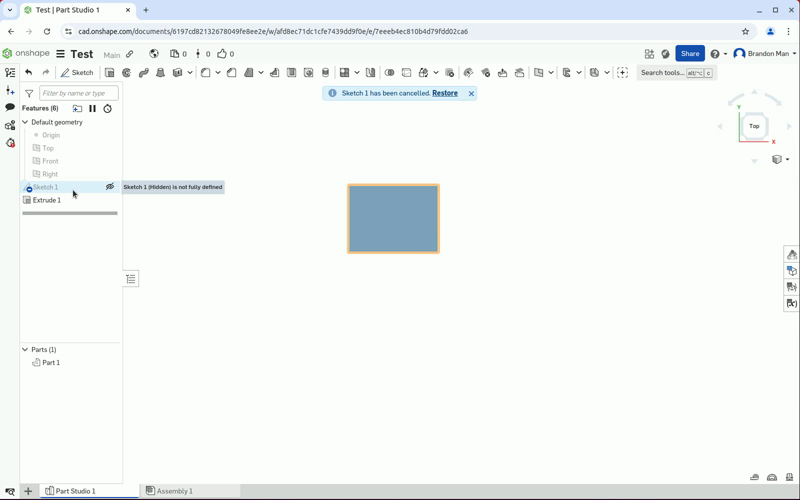
click(73, 189)
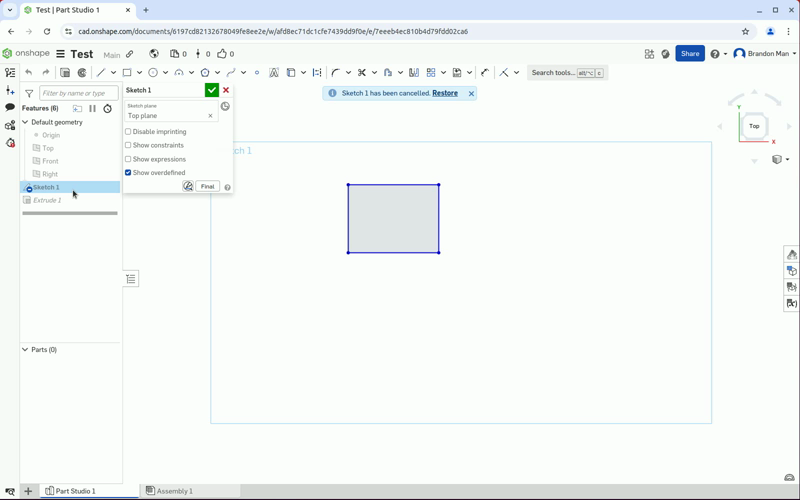
mouse_move(229, 92)
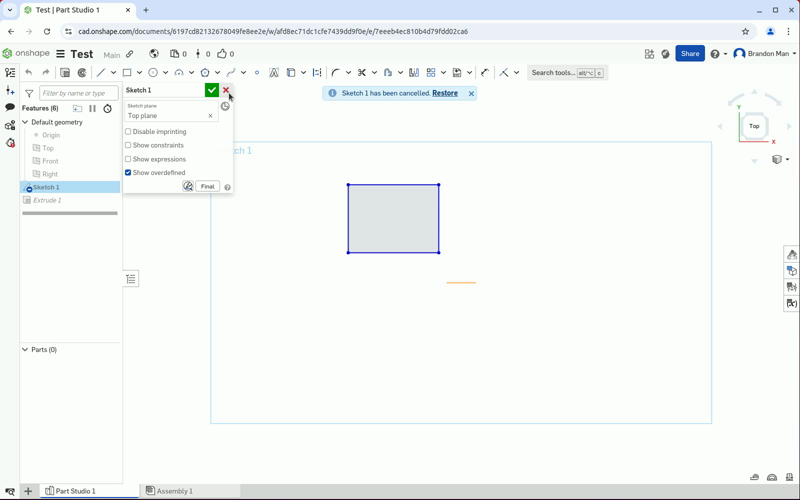
click(229, 92)
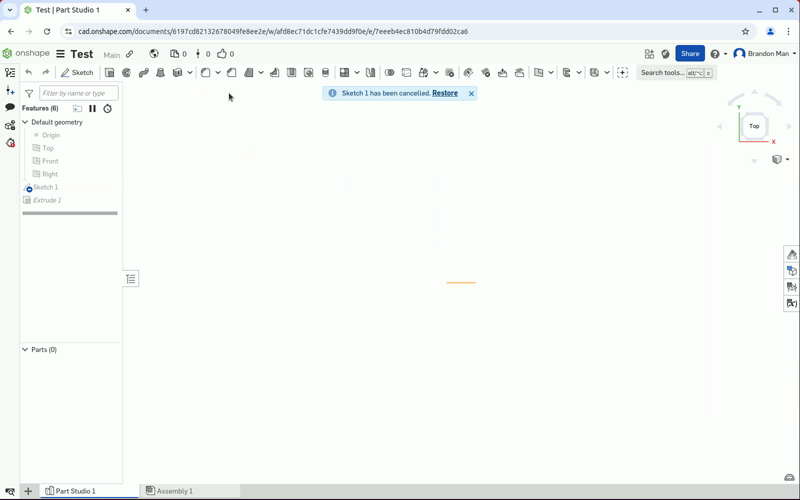
mouse_move(541, 75)
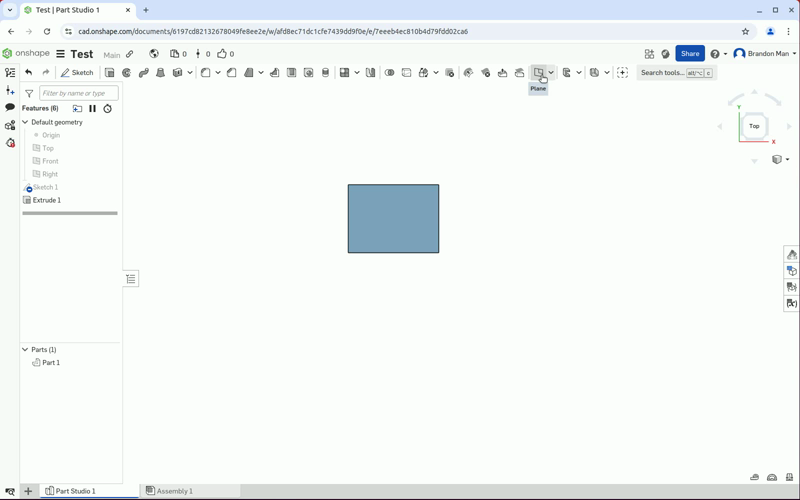
click(541, 75)
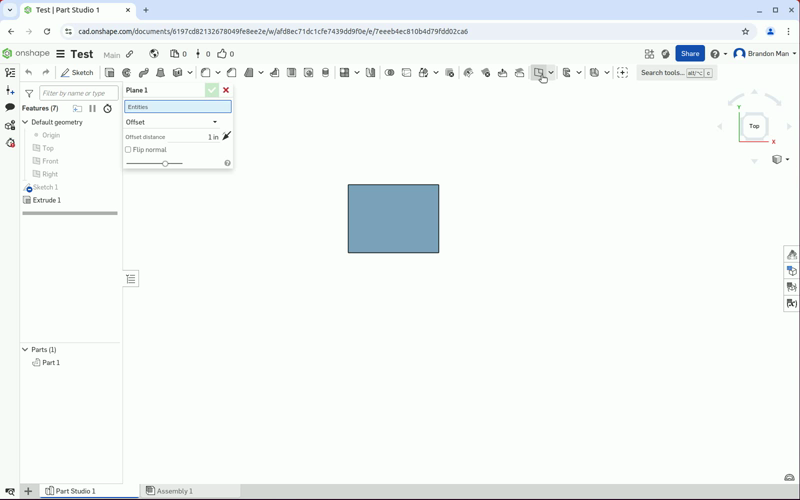
mouse_move(73, 150)
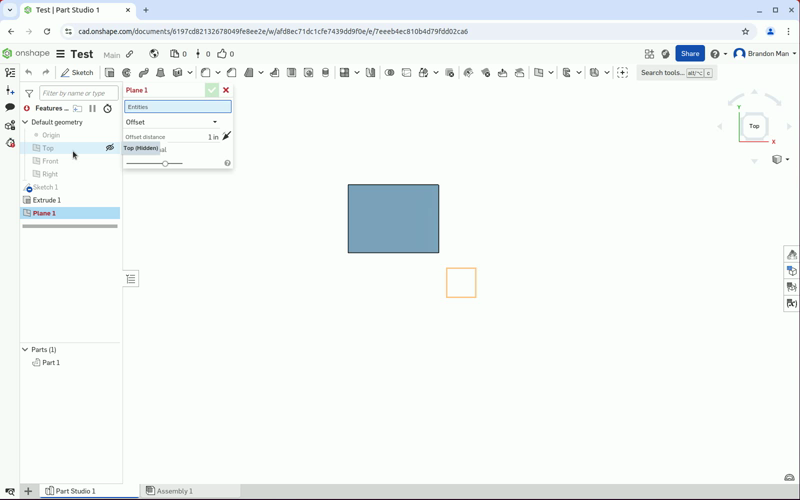
click(73, 150)
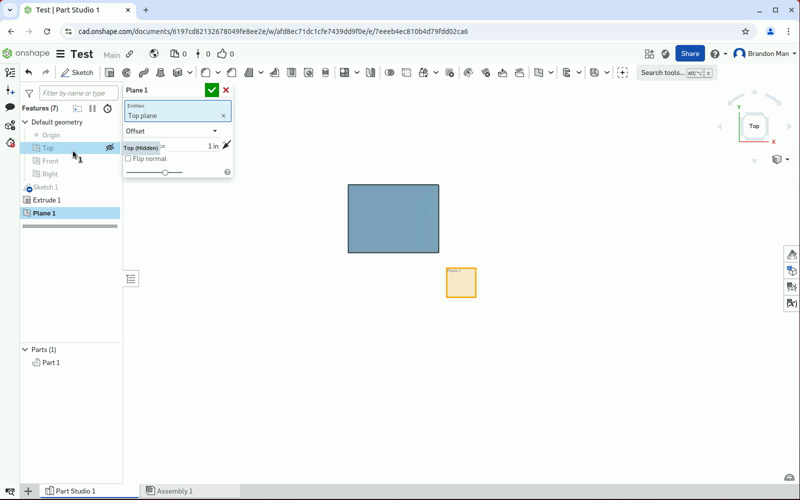
key(tab, 2)
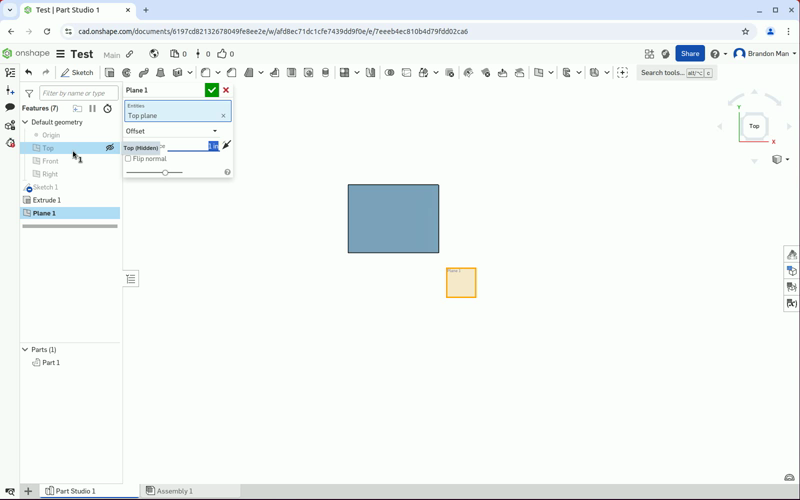
text(9.397)
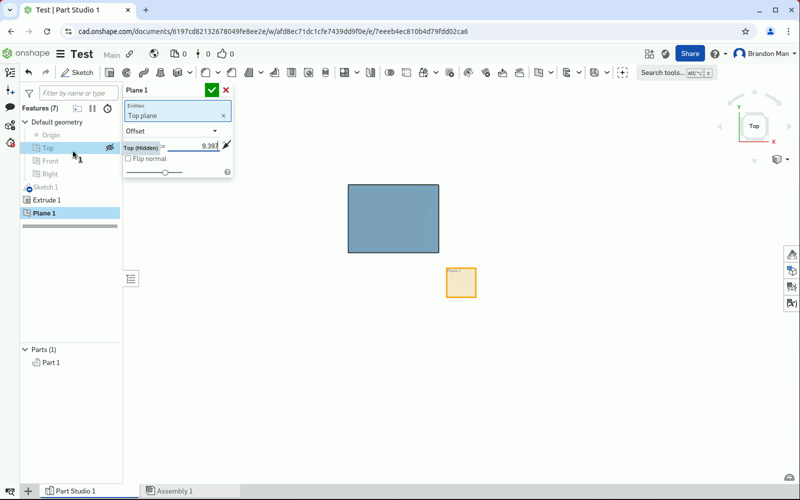
key(enter, 2)
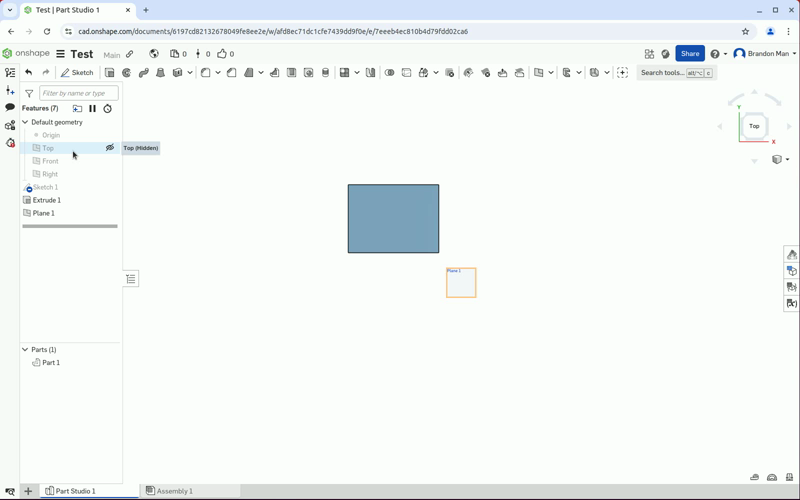
key(shift+s)
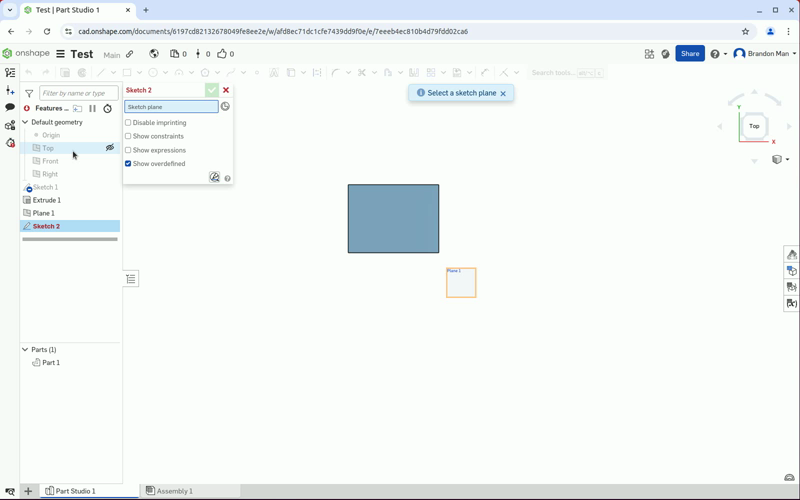
mouse_move(73, 215)
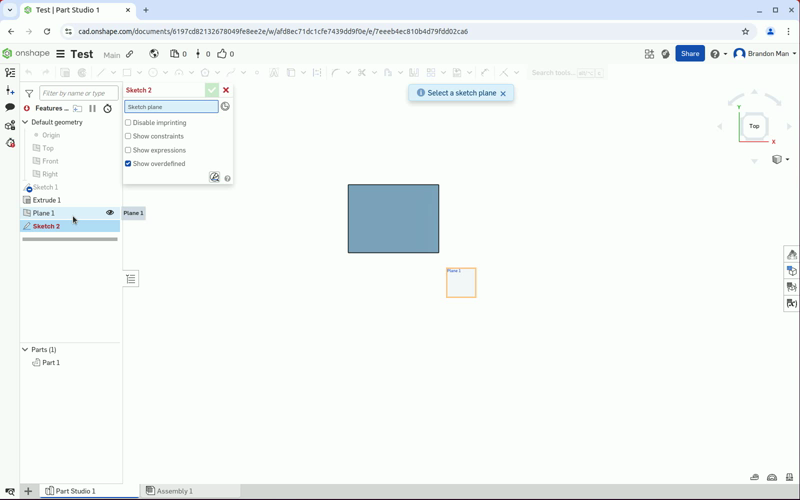
click(73, 215)
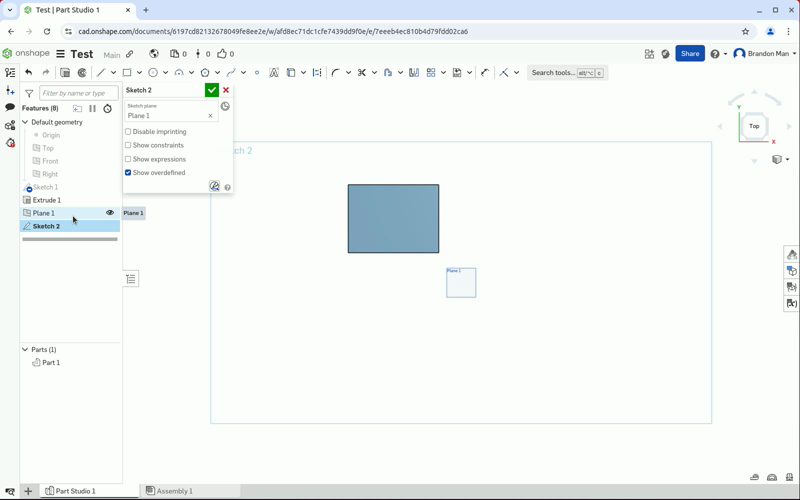
mouse_move(73, 352)
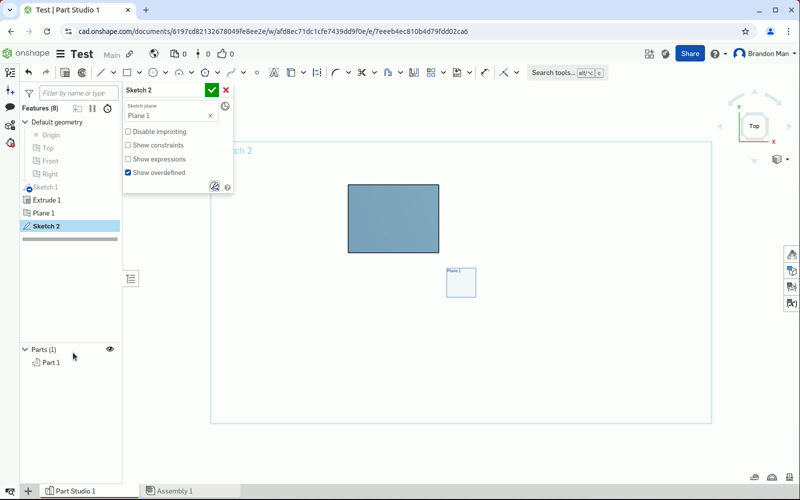
key(y)
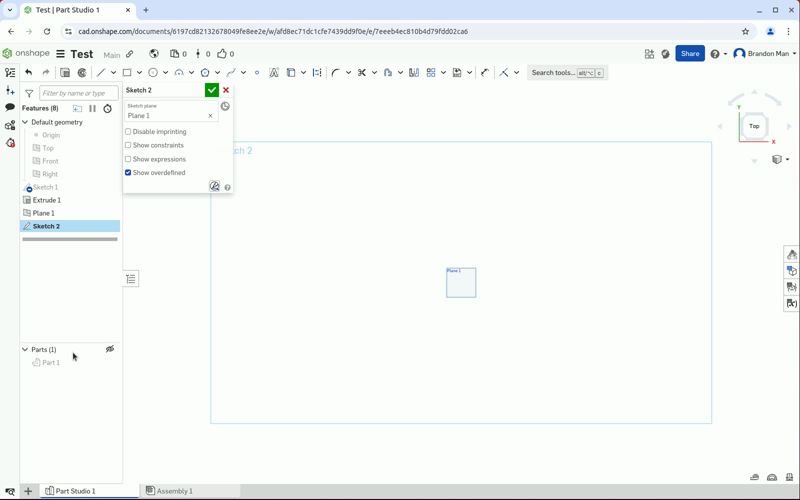
key(l)
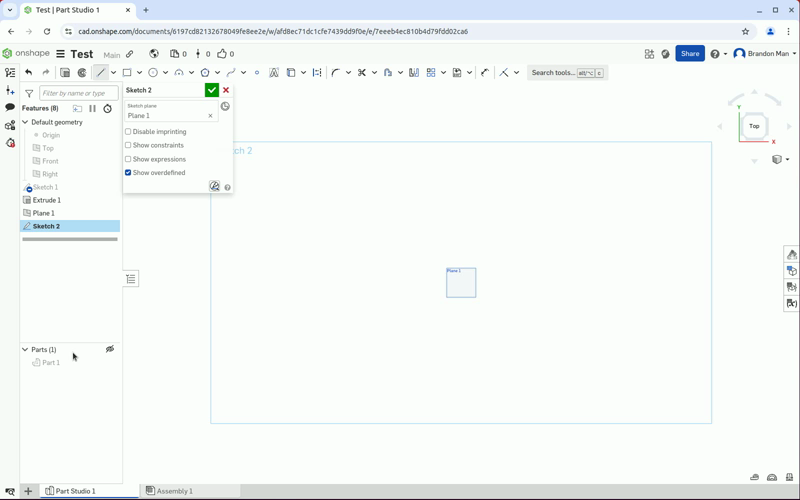
key_down(shift)
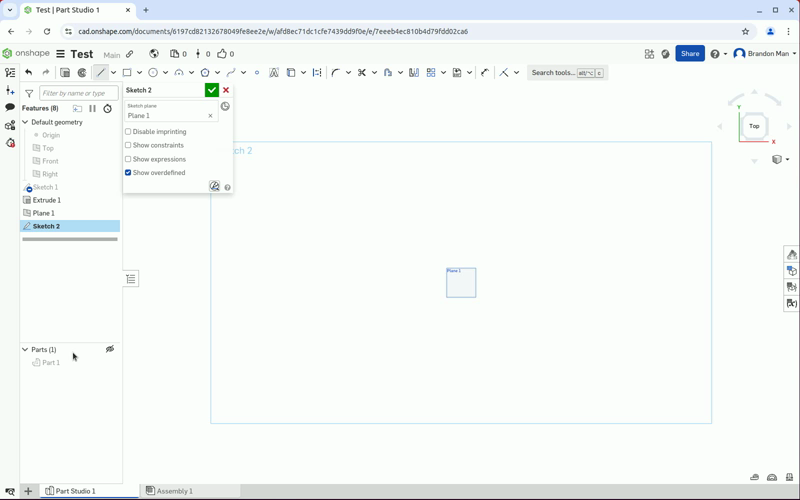
mouse_move(359, 252)
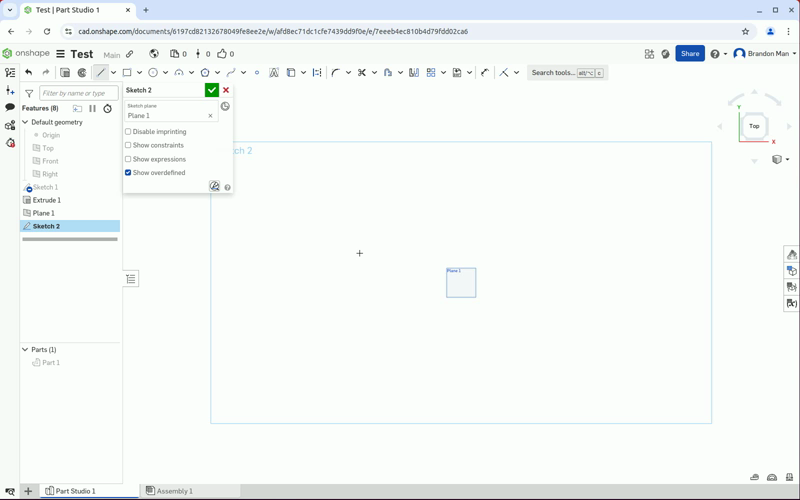
click(359, 252)
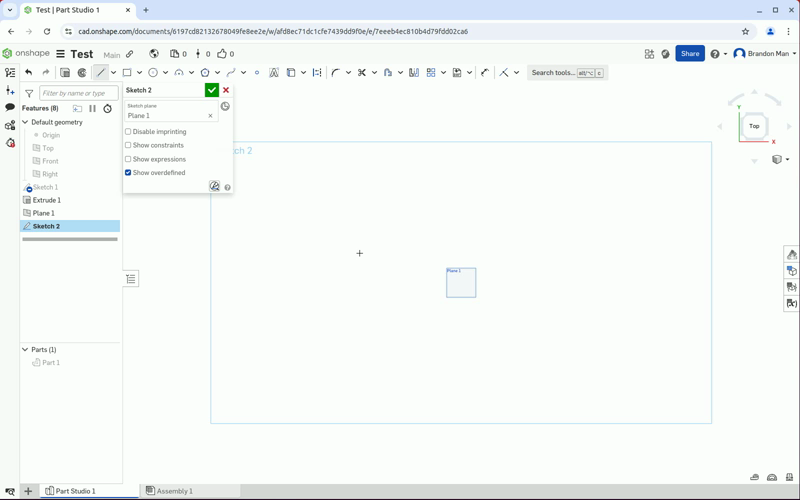
key_up(shift)
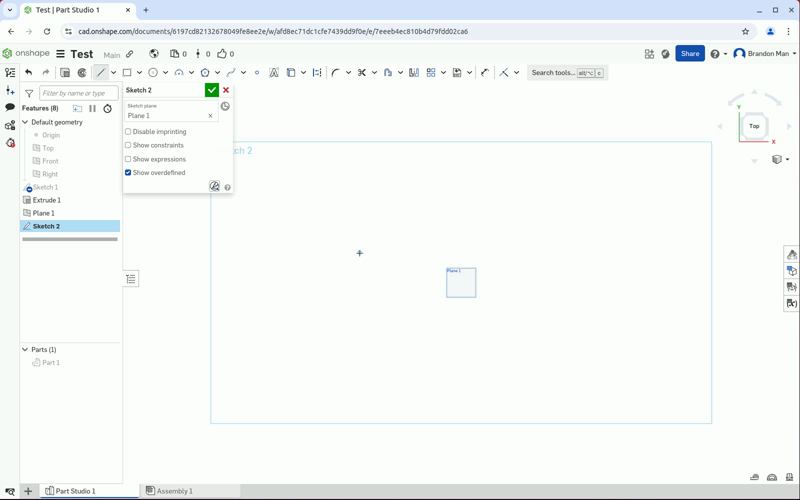
key_down(shift)
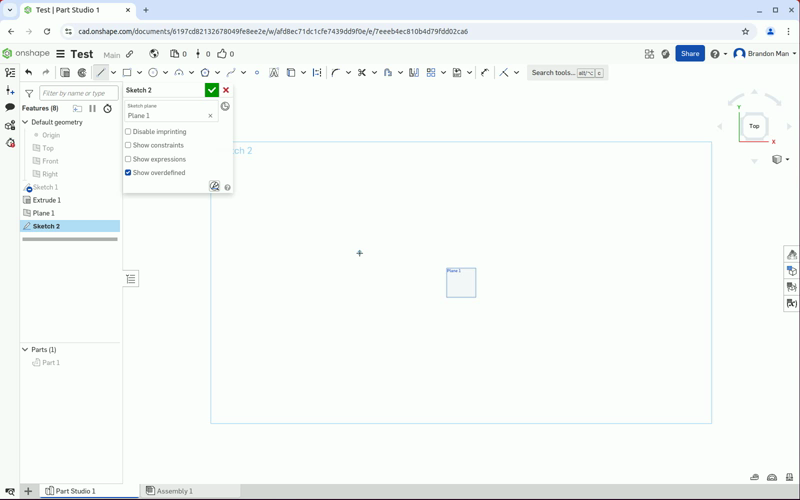
mouse_move(440, 252)
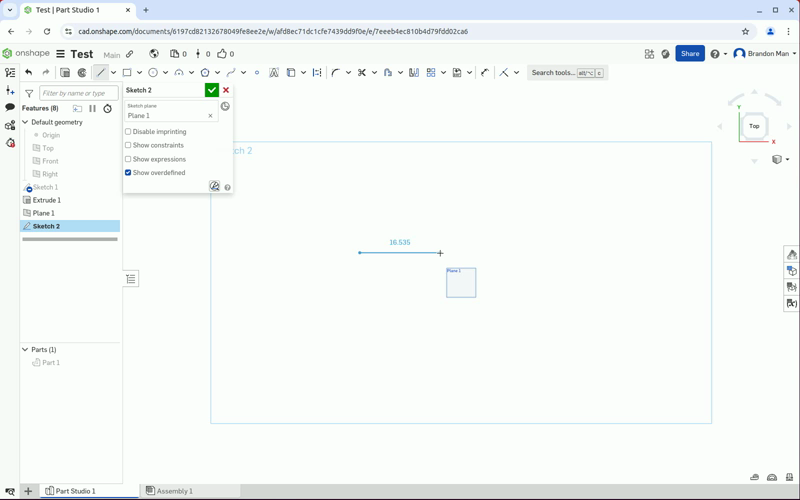
click(440, 252)
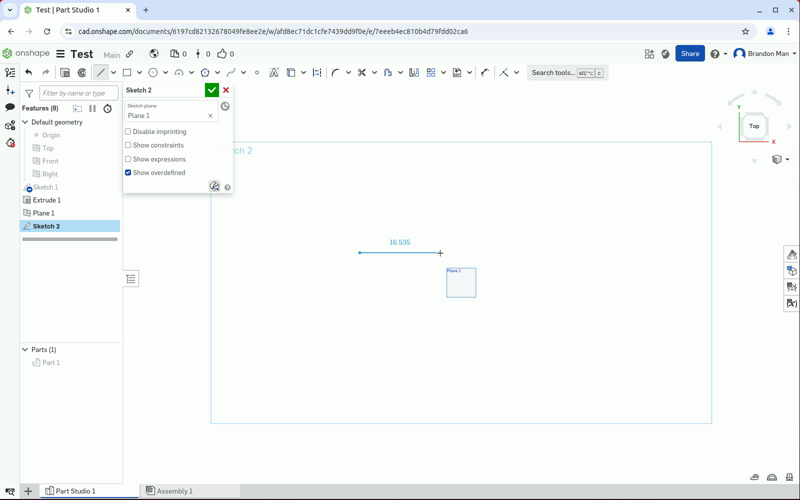
key_up(shift)
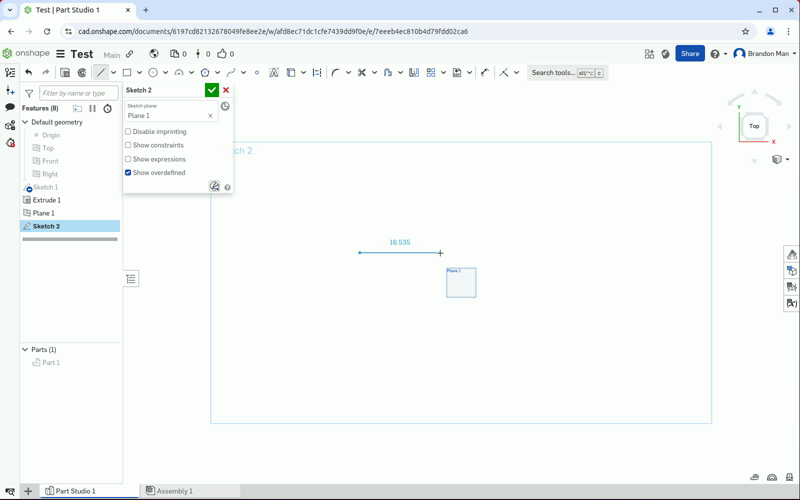
key_down(shift)
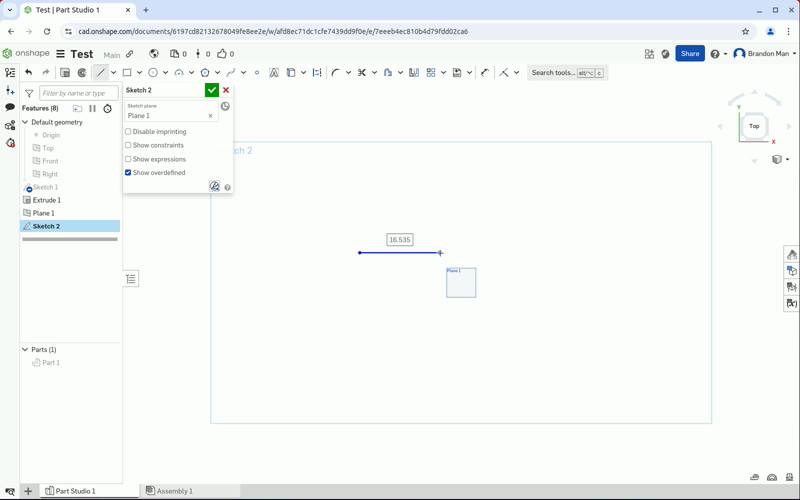
mouse_move(440, 184)
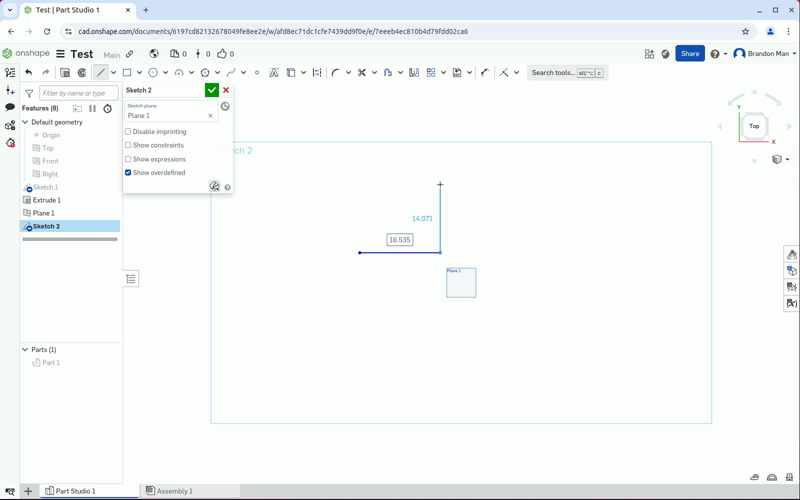
click(440, 184)
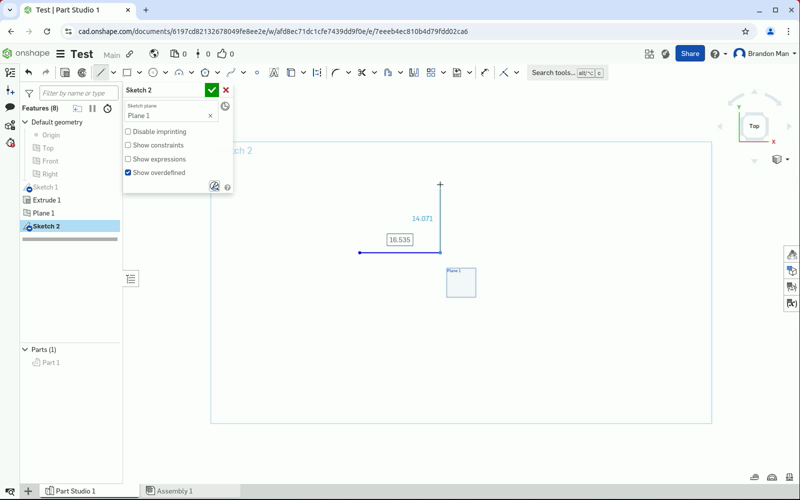
key_up(shift)
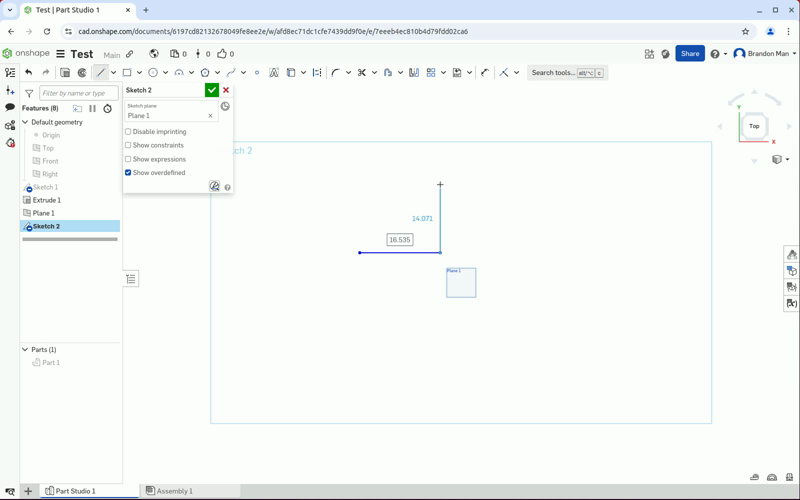
key_down(shift)
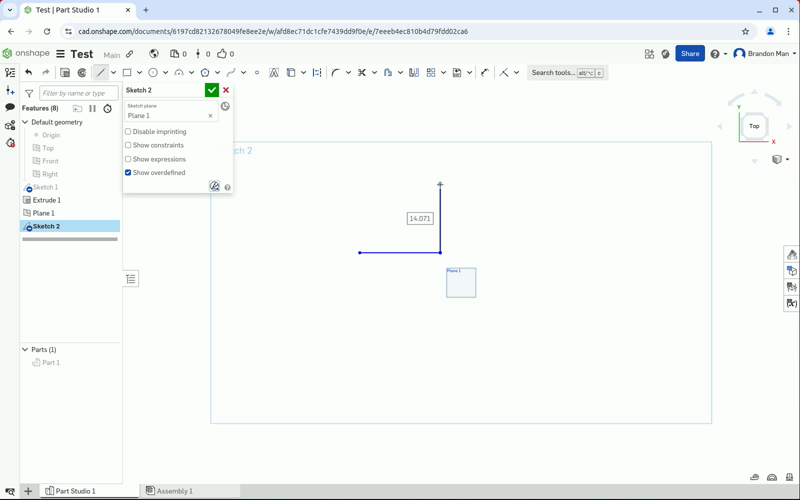
mouse_move(470, 184)
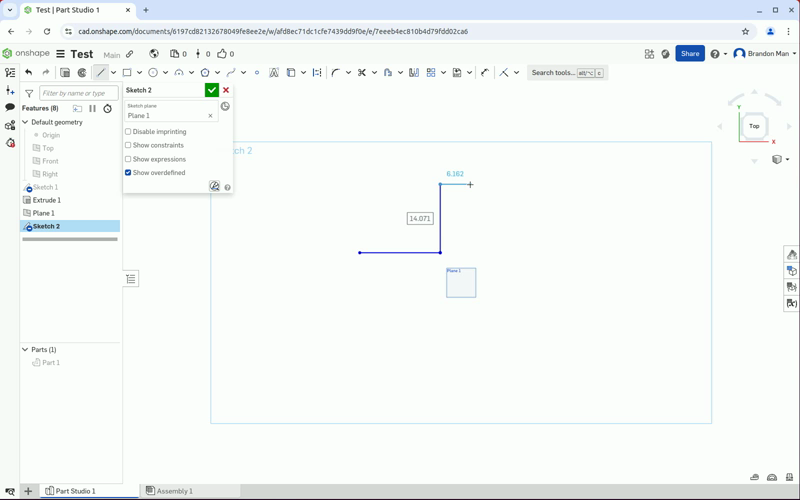
mouse_move(405, 184)
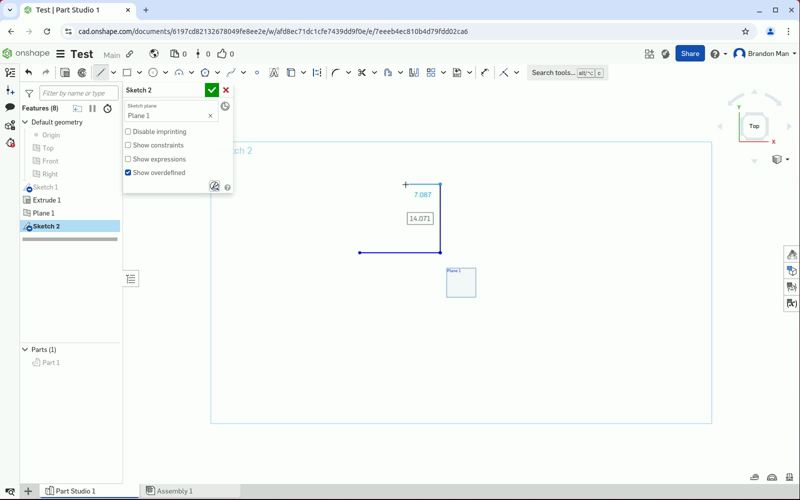
click(405, 184)
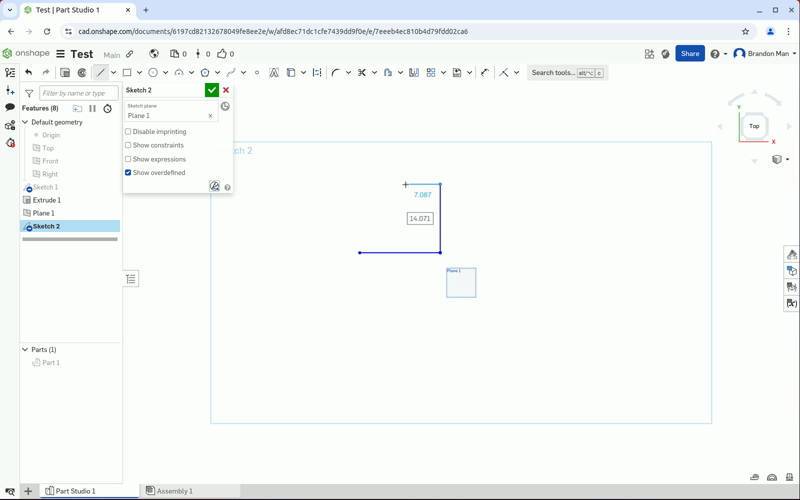
key_up(shift)
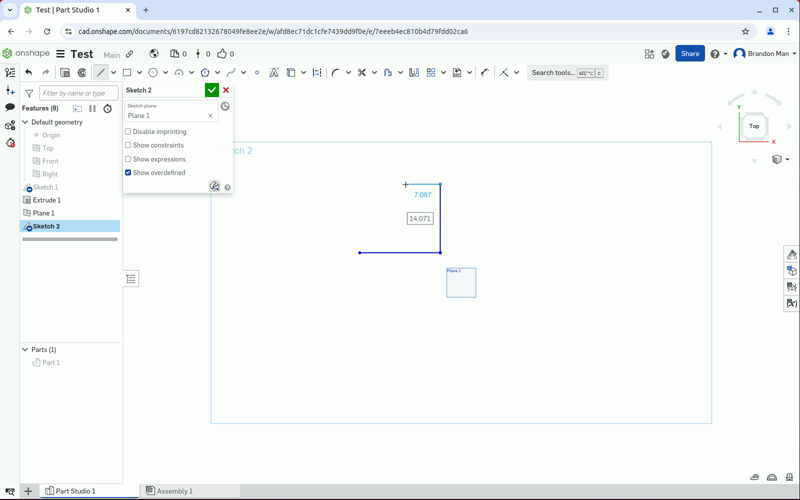
key_down(shift)
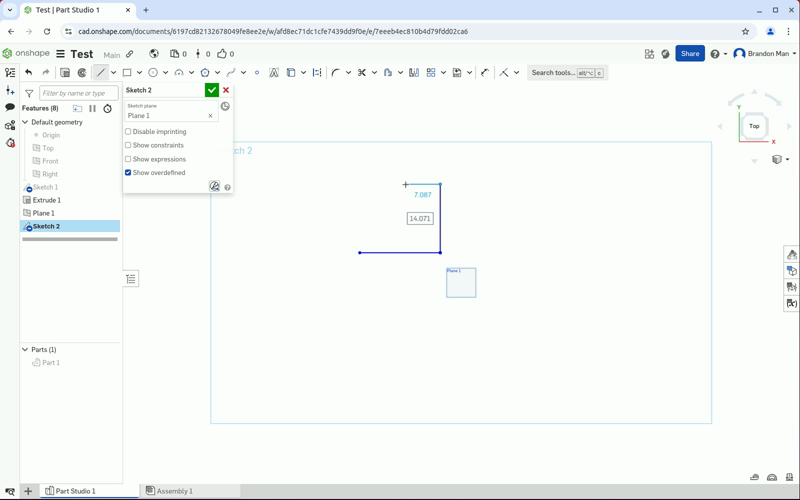
mouse_move(359, 252)
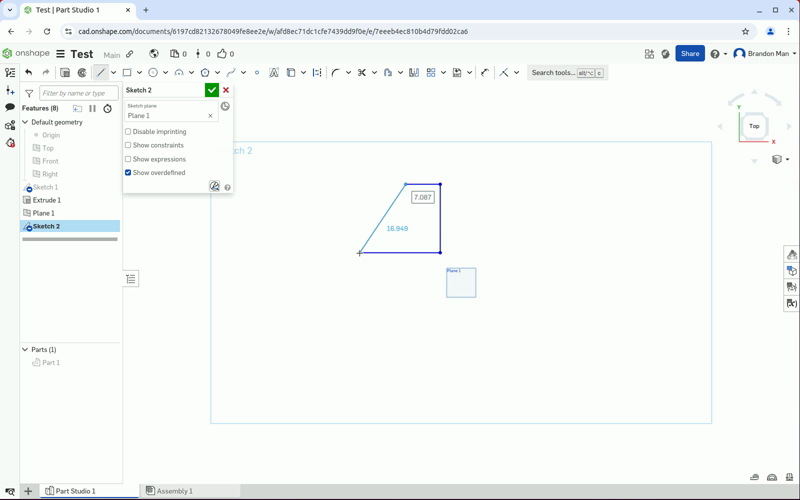
key_up(shift)
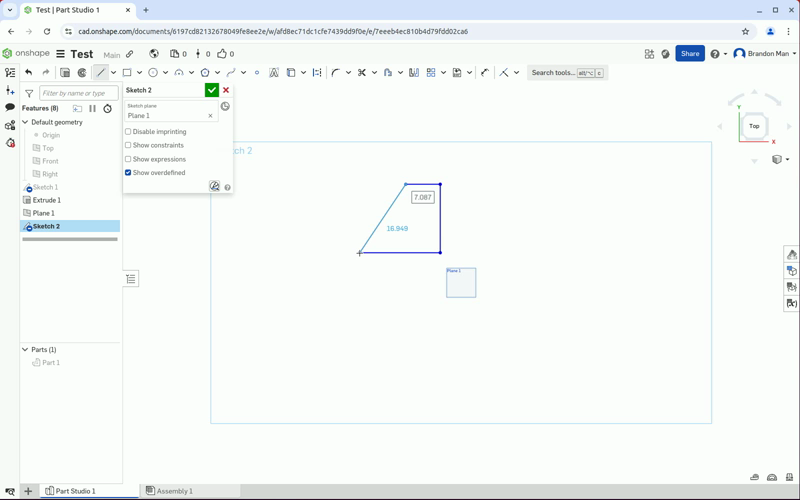
click(359, 252)
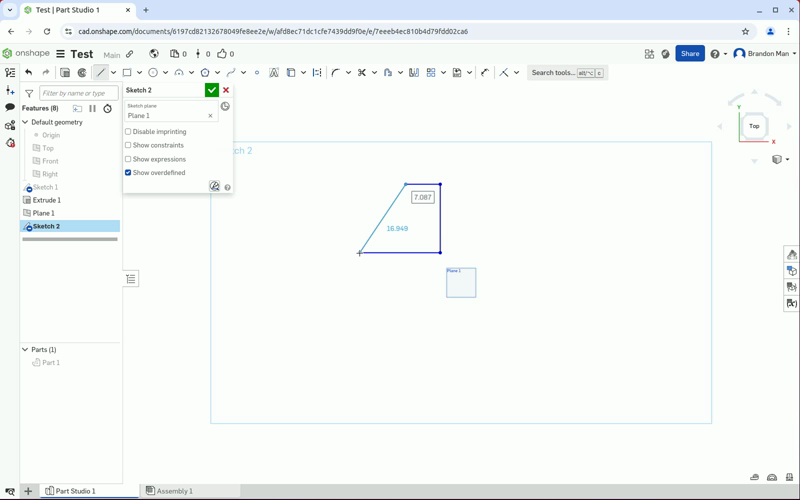
key(esc)
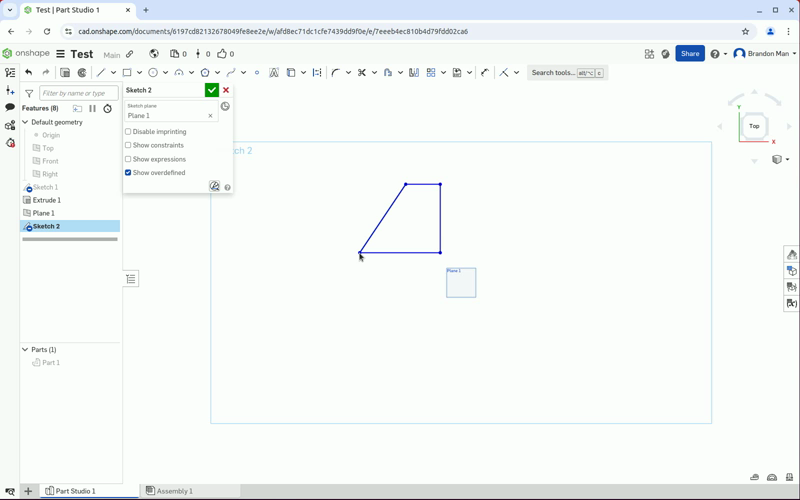
mouse_move(381, 234)
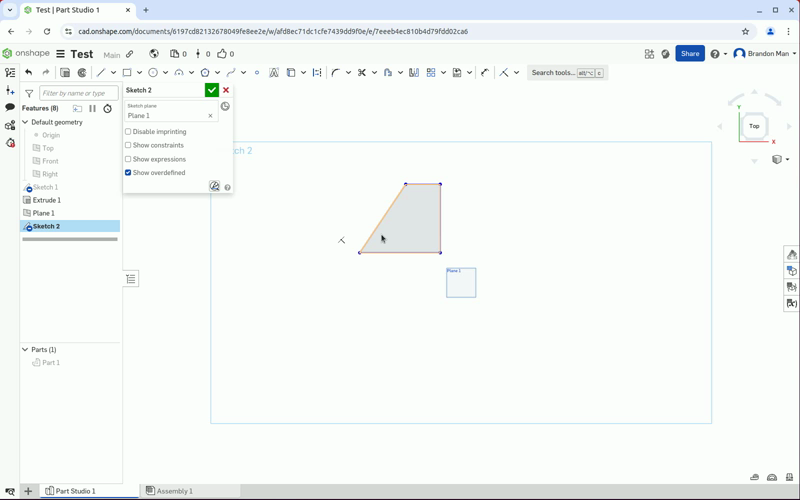
click(381, 234)
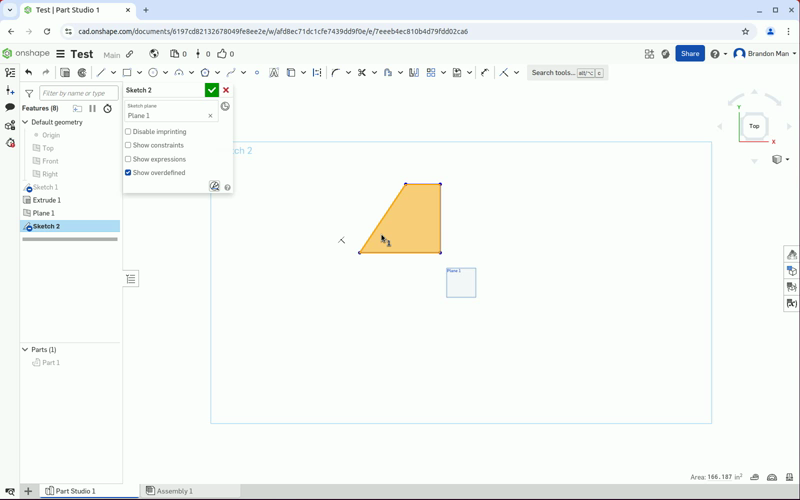
mouse_move(73, 352)
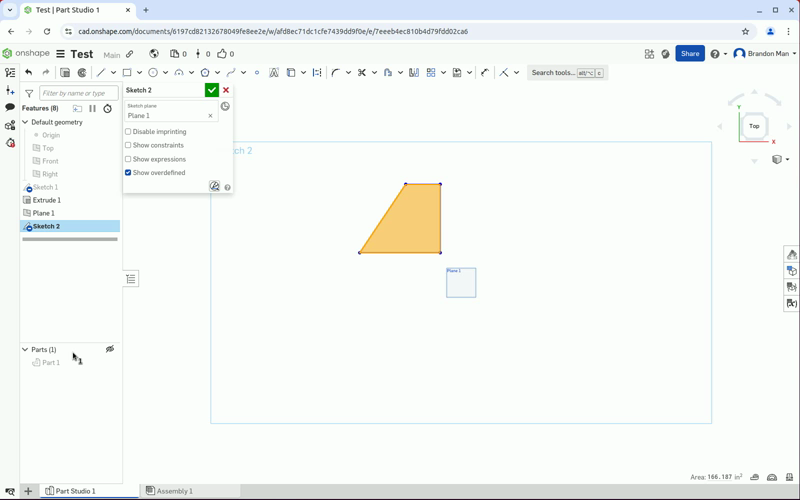
key(shift+y)
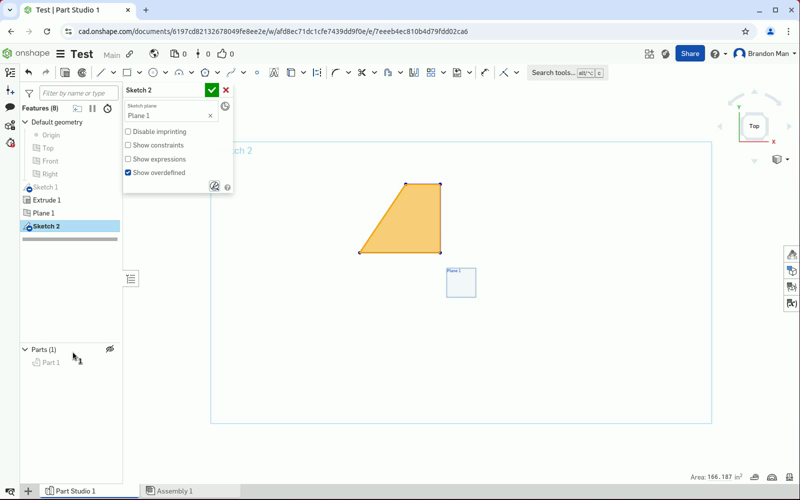
key(shift+e)
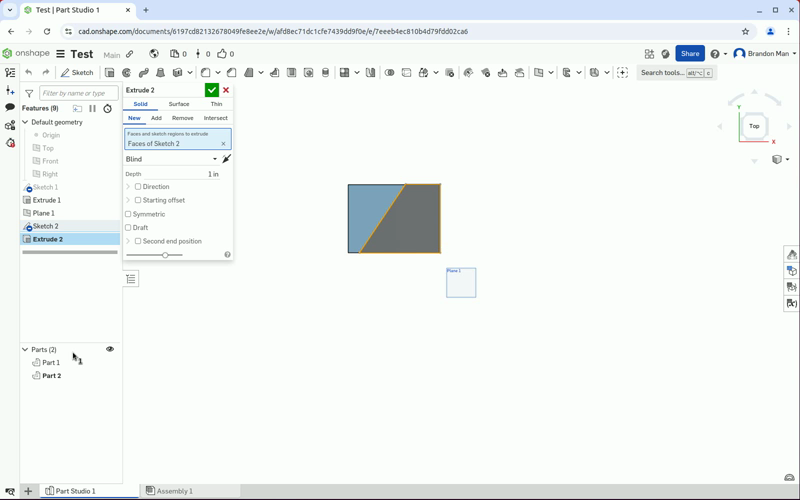
mouse_move(143, 106)
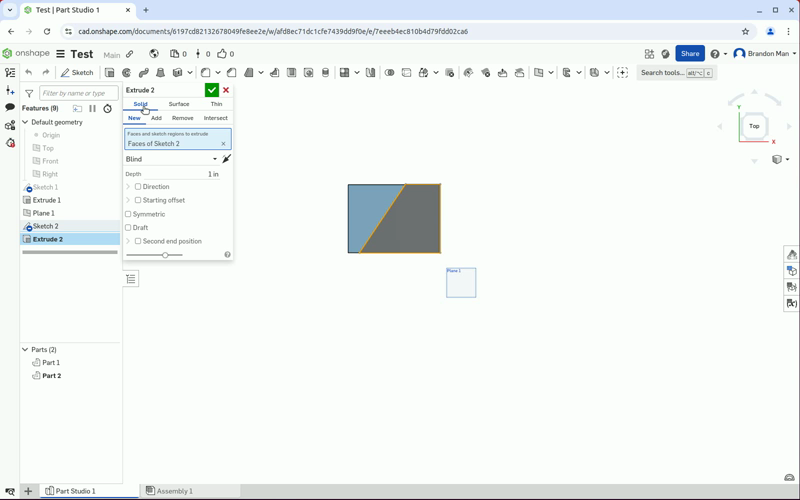
click(143, 106)
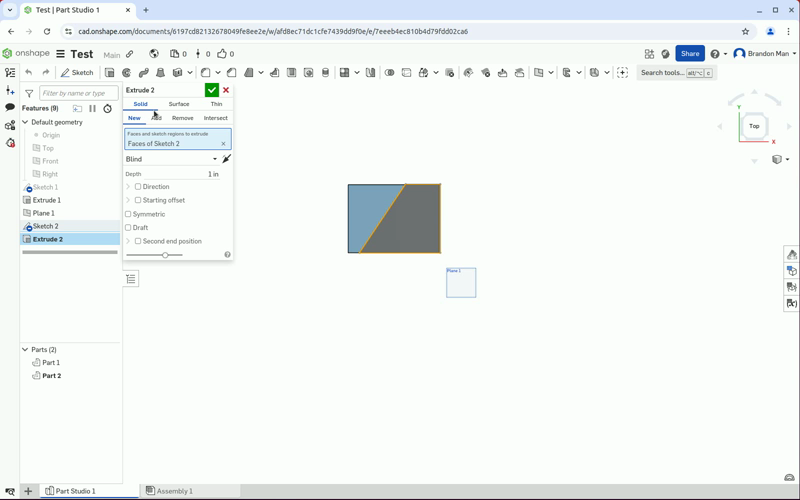
mouse_move(186, 120)
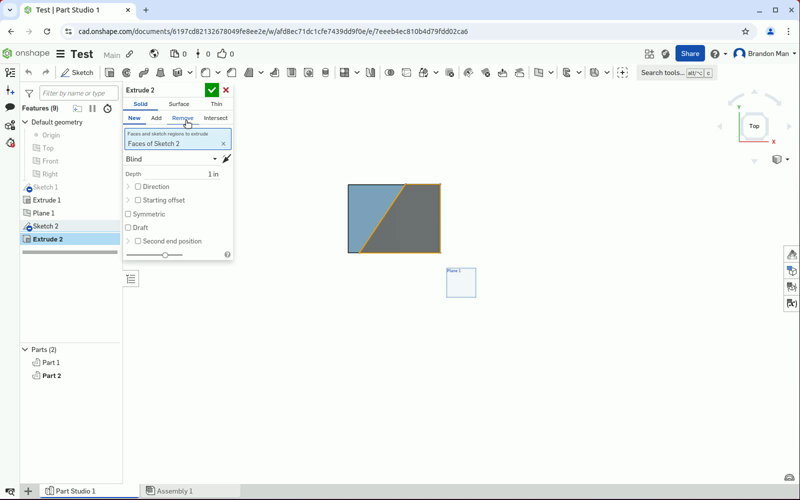
click(186, 120)
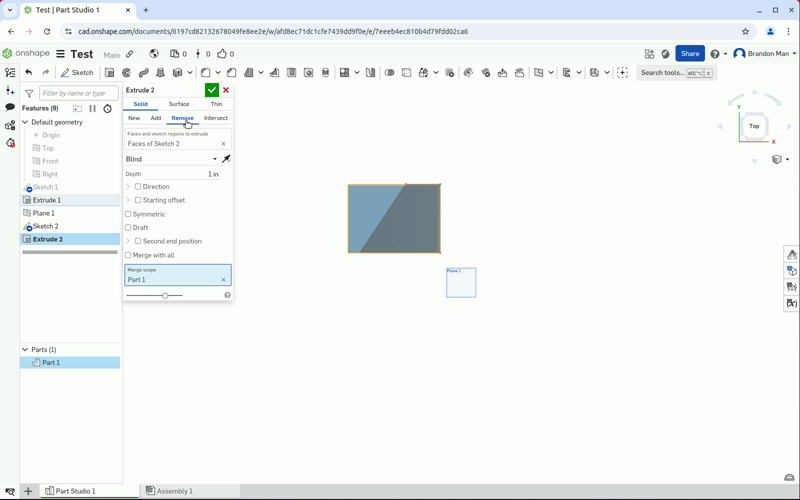
key(tab, 4)
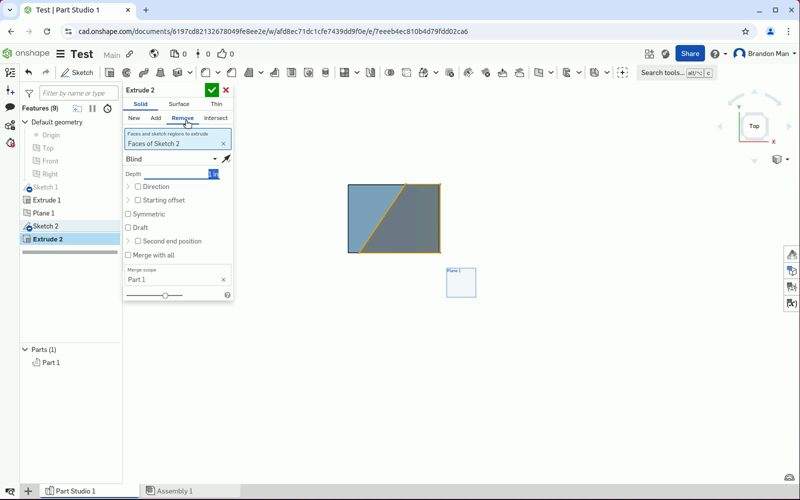
text(4.574)
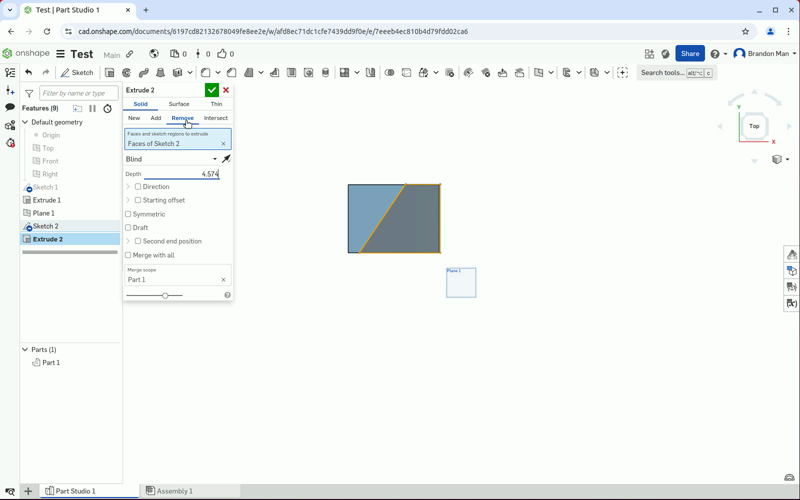
key(tab, 6)
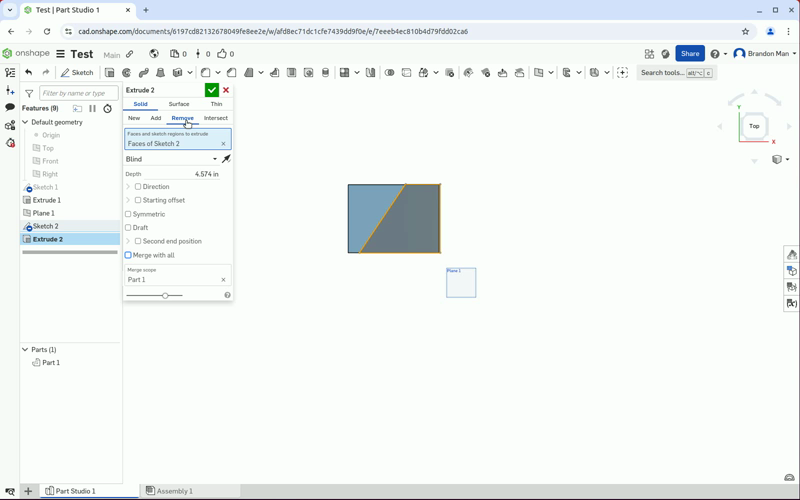
key(space)
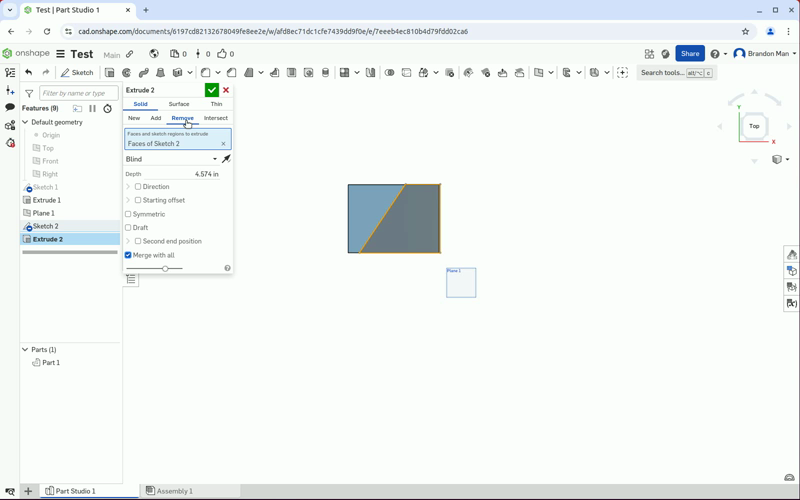
key(enter)
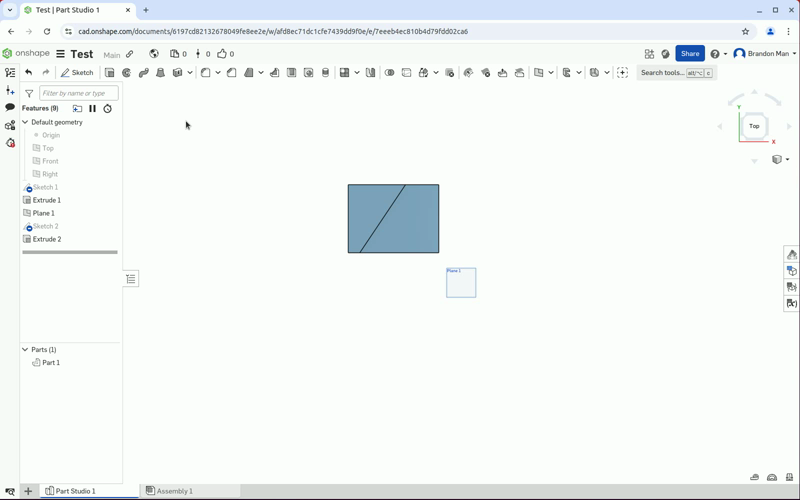
key(shift+h)
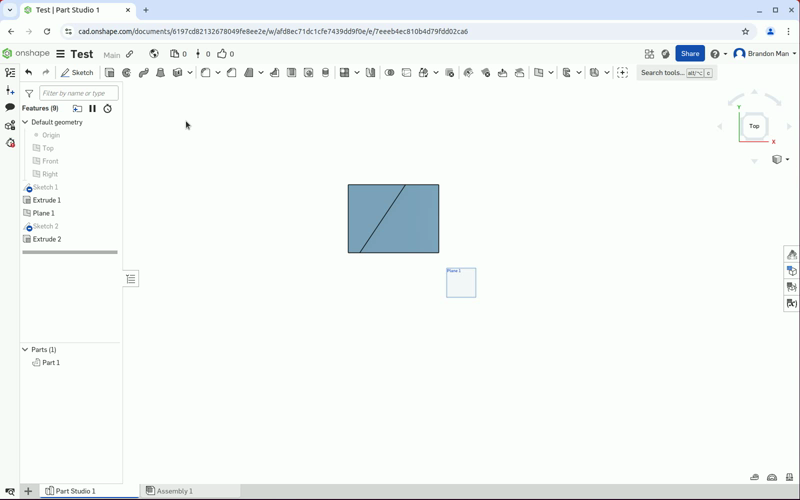
key(shift+h)
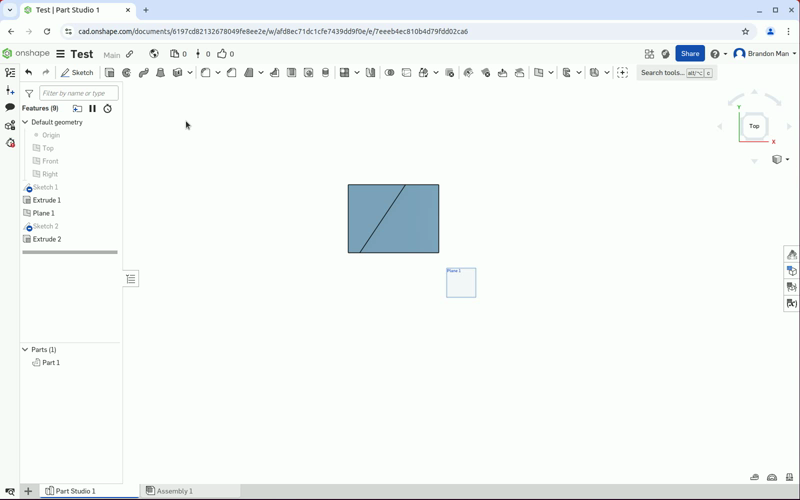
mouse_move(73, 189)
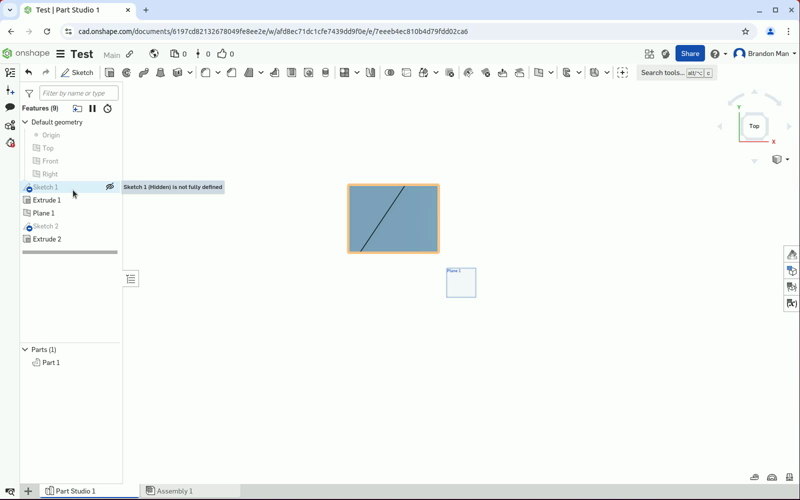
click(73, 189)
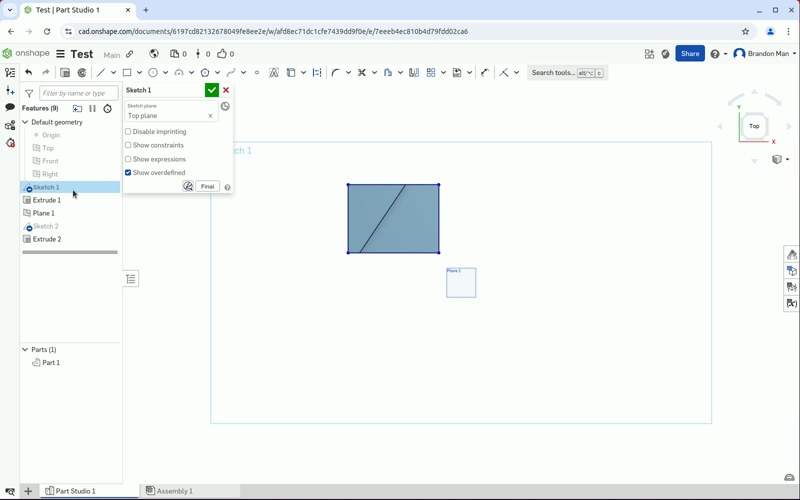
mouse_move(229, 92)
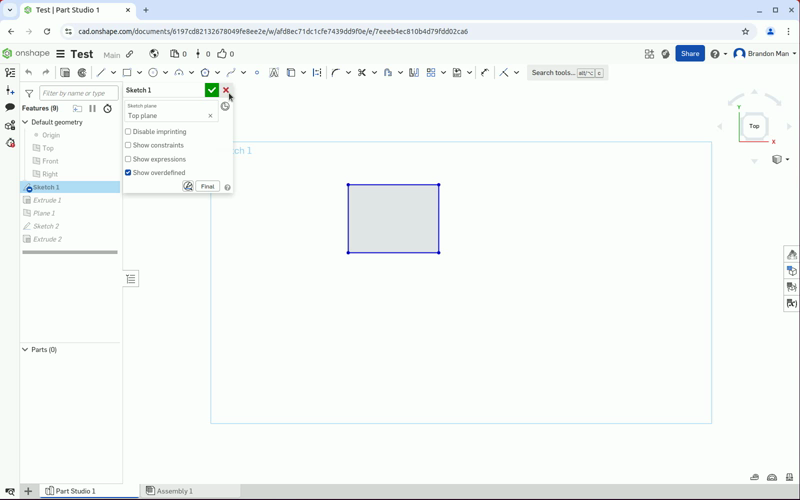
click(229, 92)
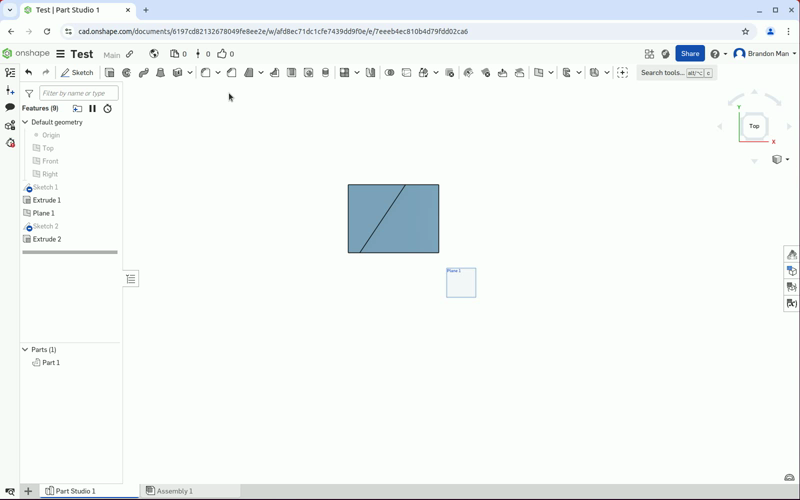
mouse_move(541, 75)
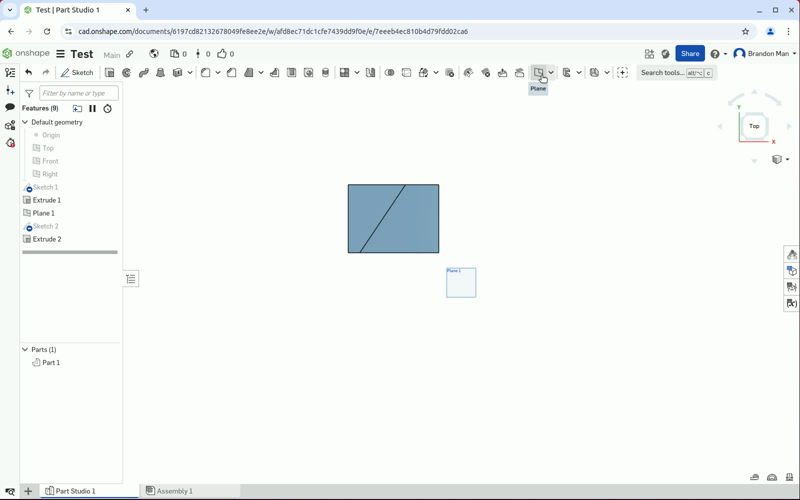
click(541, 75)
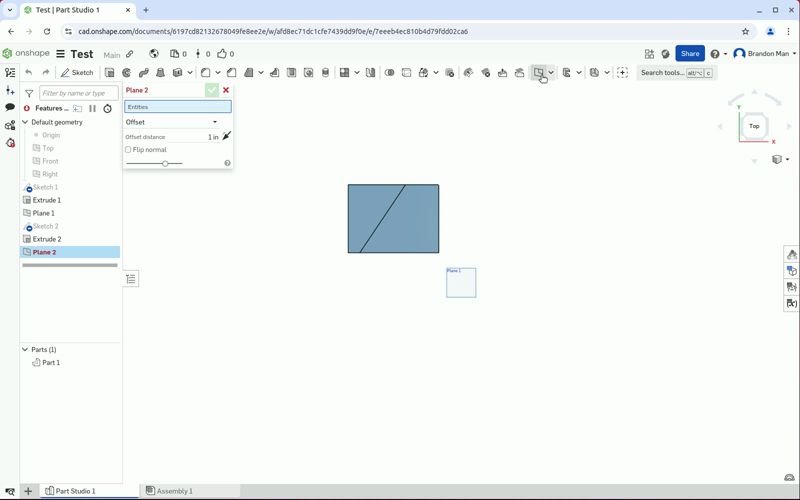
mouse_move(73, 150)
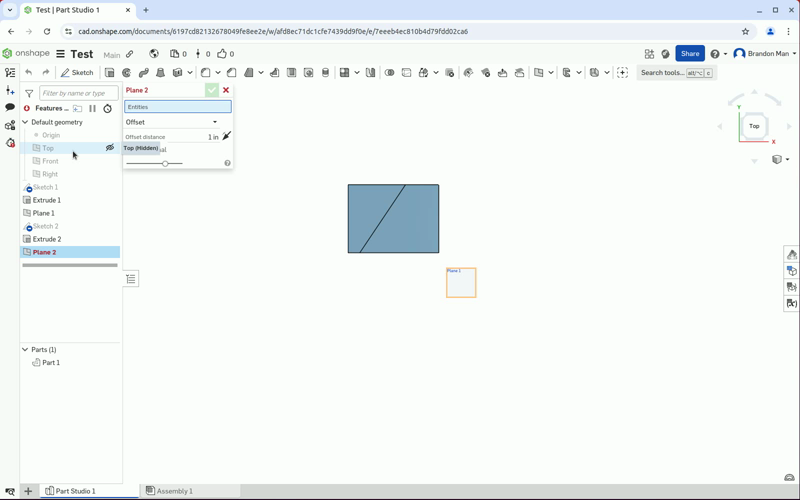
click(73, 150)
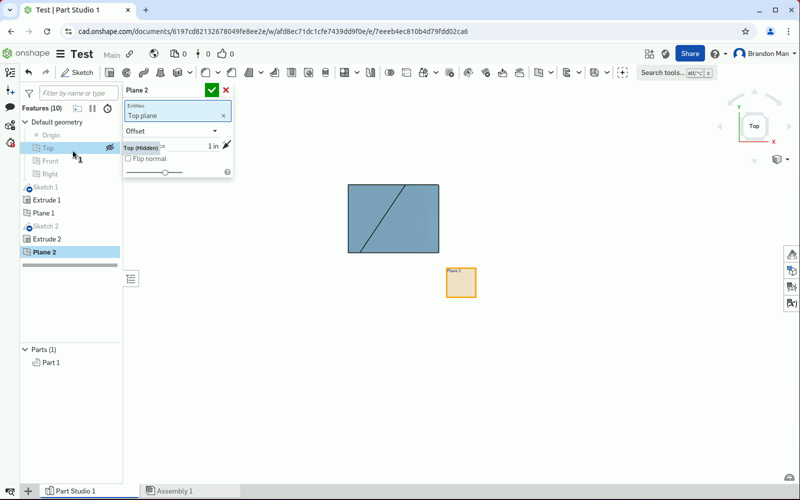
key(tab, 2)
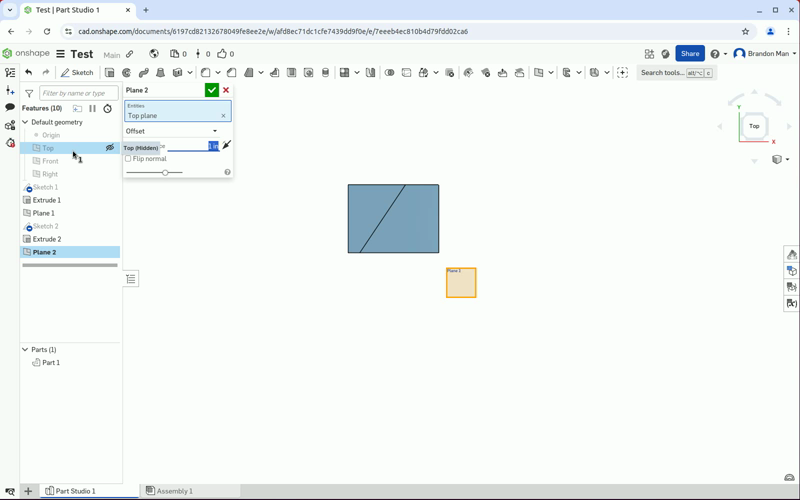
text(4.56)
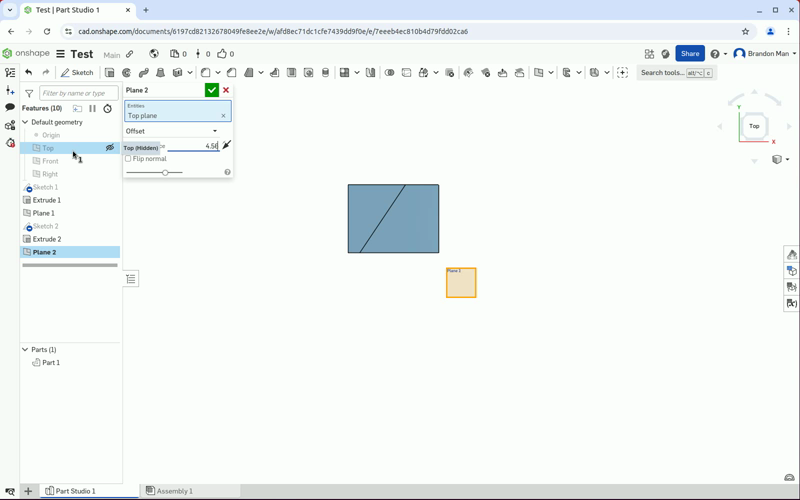
key(enter, 2)
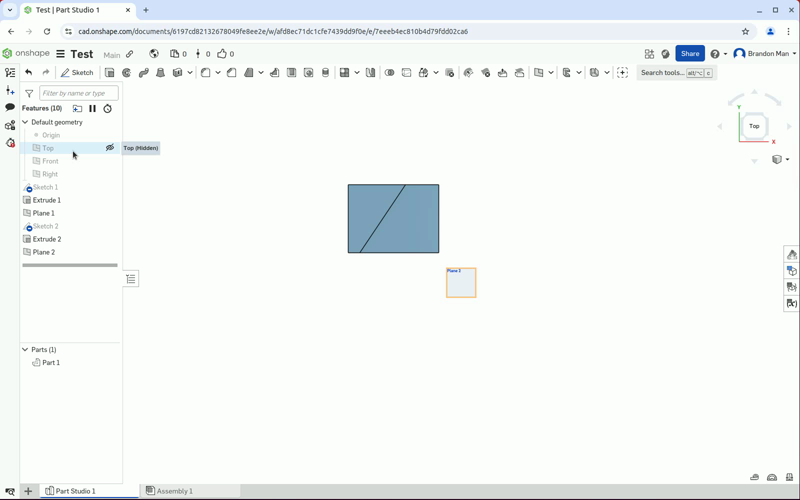
key(shift+s)
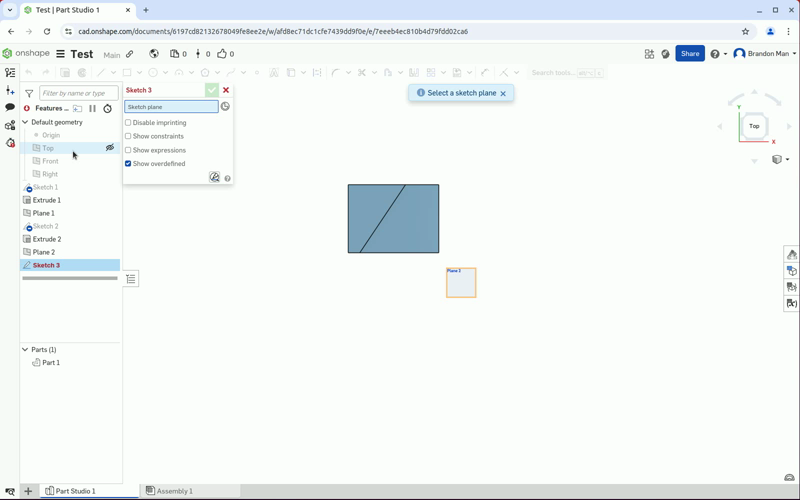
mouse_move(73, 254)
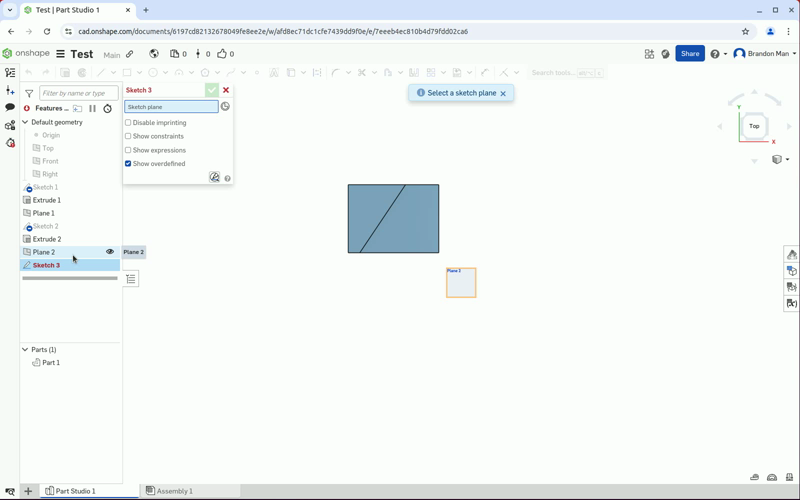
click(73, 254)
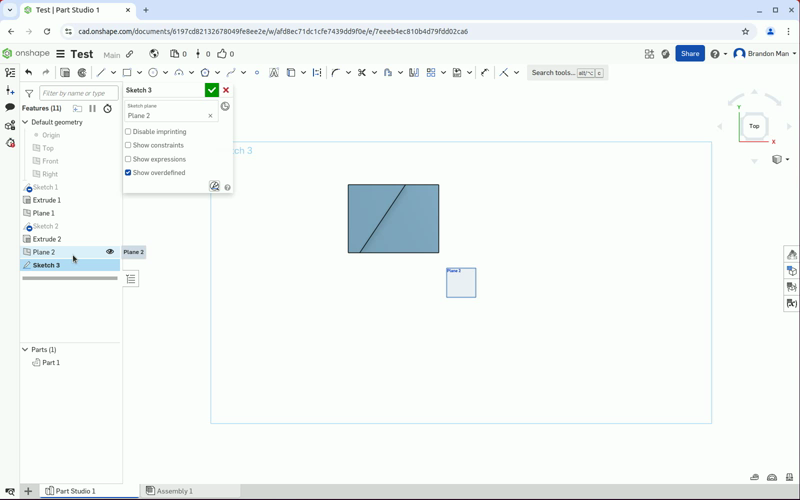
mouse_move(73, 352)
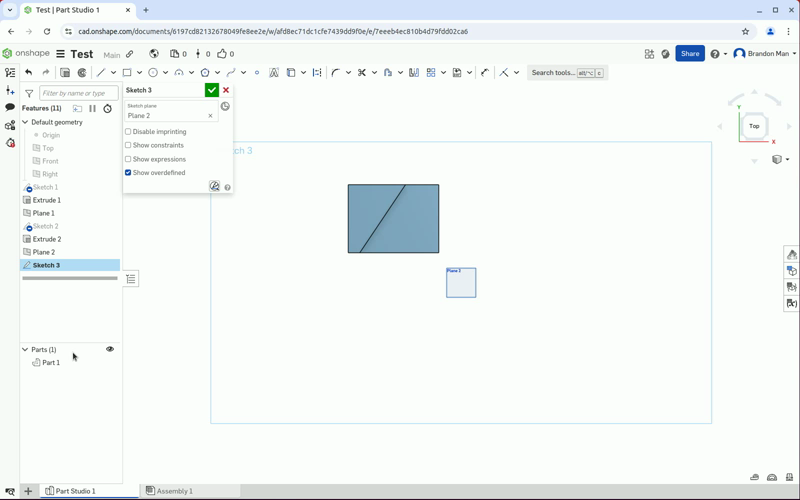
key(y)
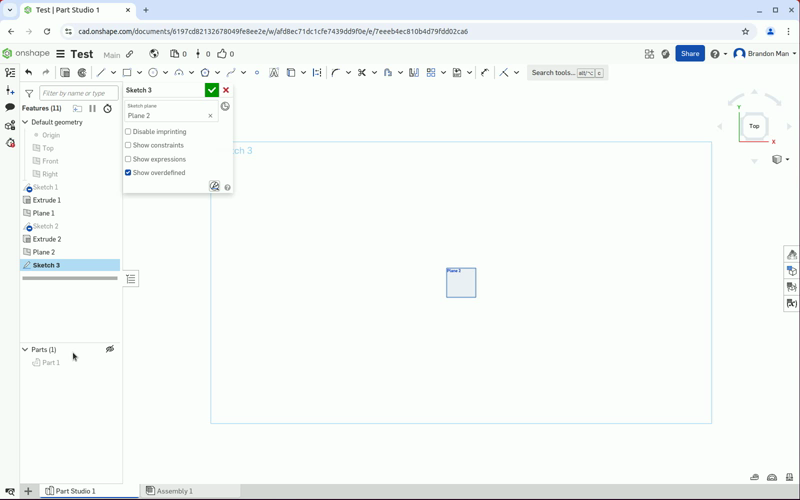
key(l)
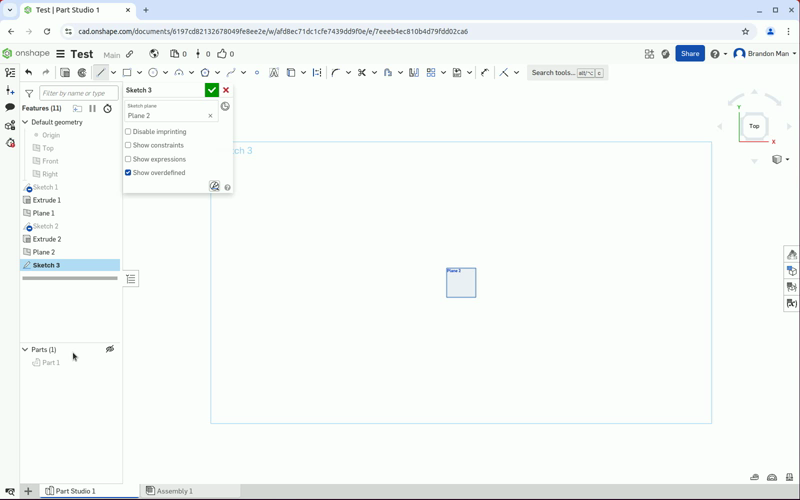
key_down(shift)
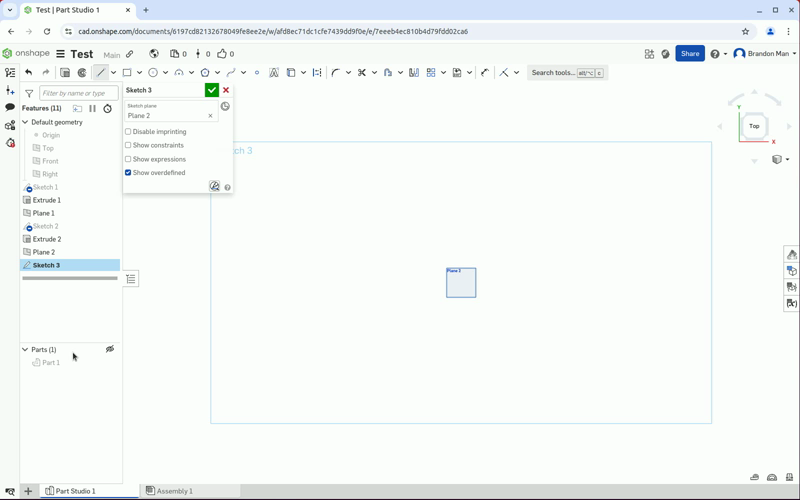
mouse_move(416, 252)
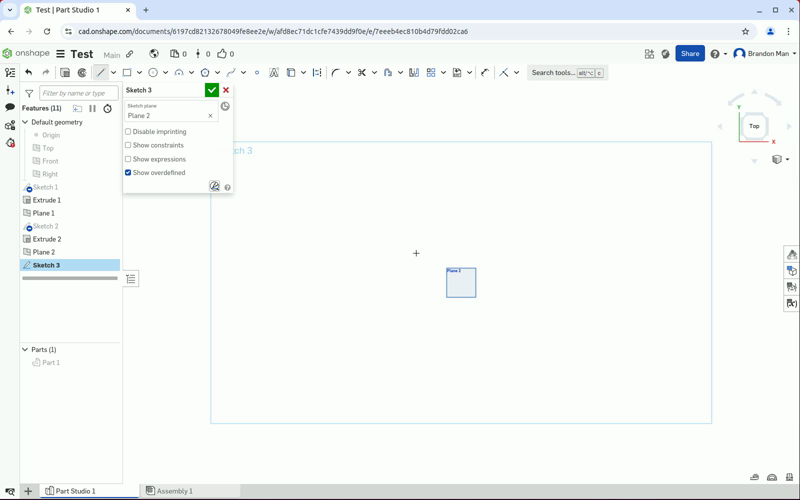
click(416, 252)
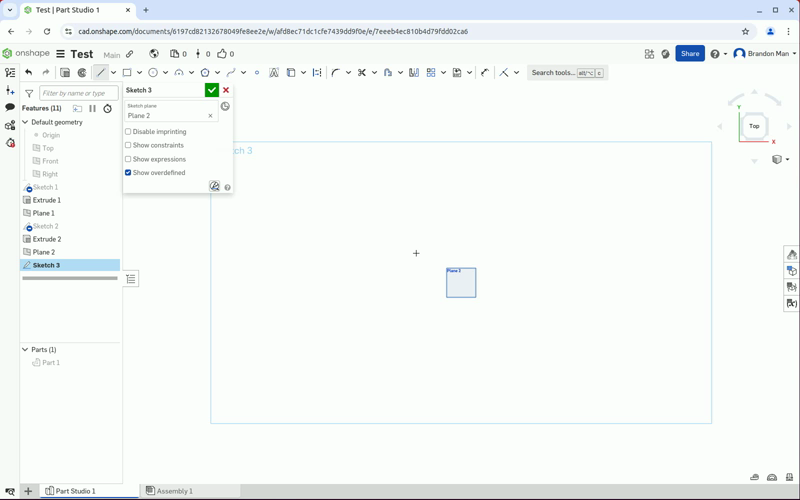
key_up(shift)
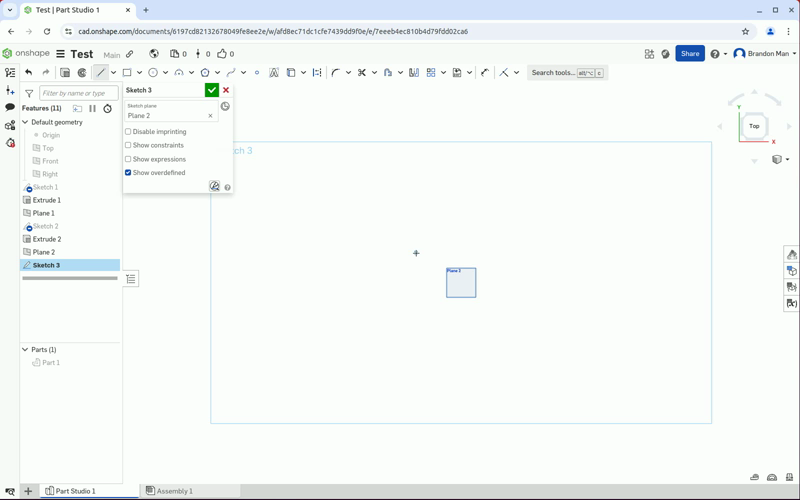
key_down(shift)
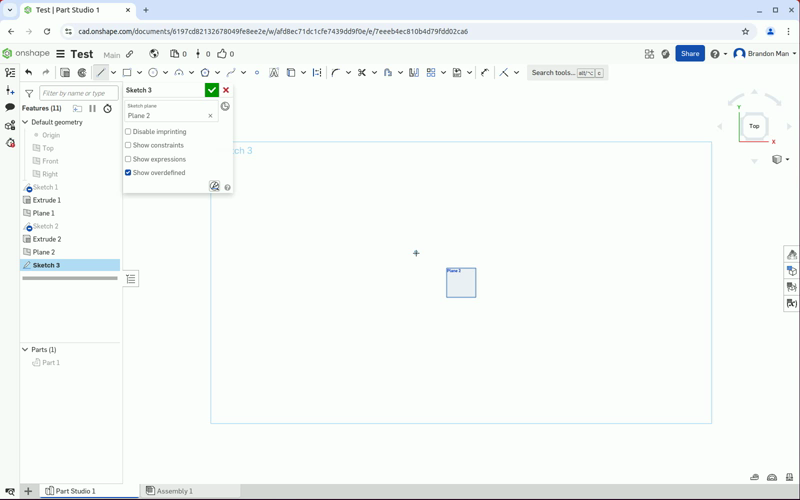
mouse_move(446, 252)
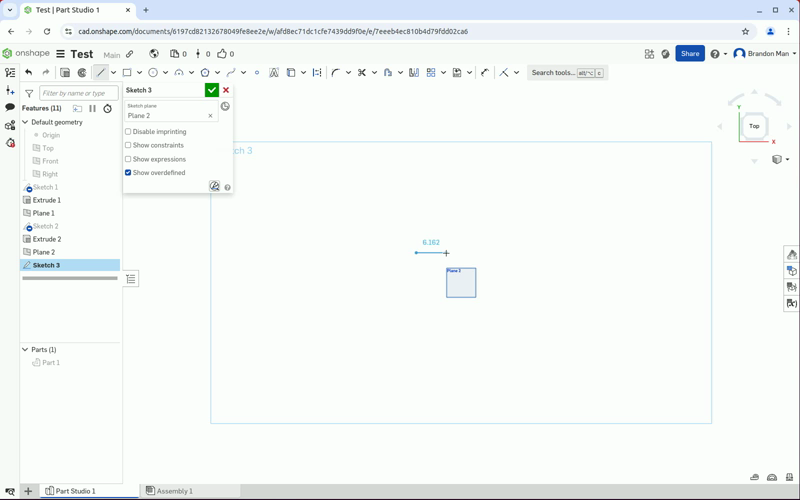
mouse_move(439, 252)
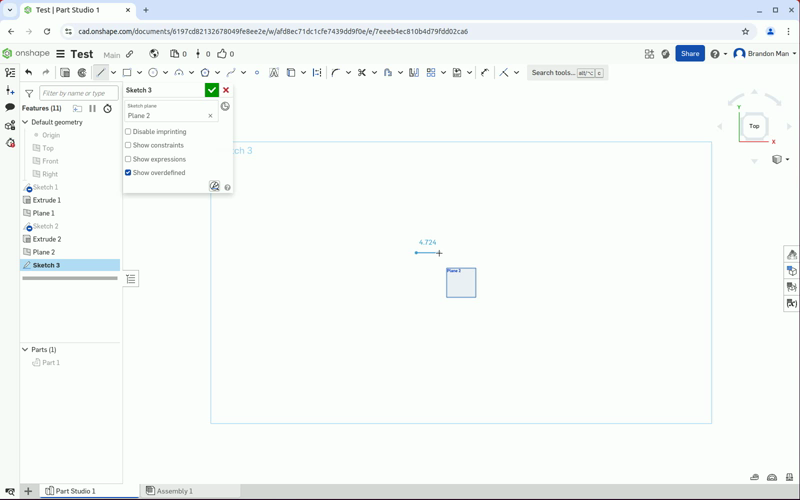
click(439, 252)
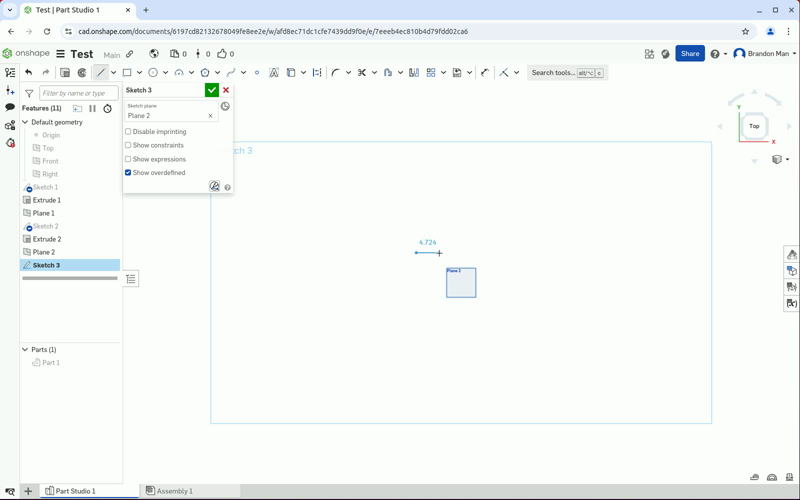
key_up(shift)
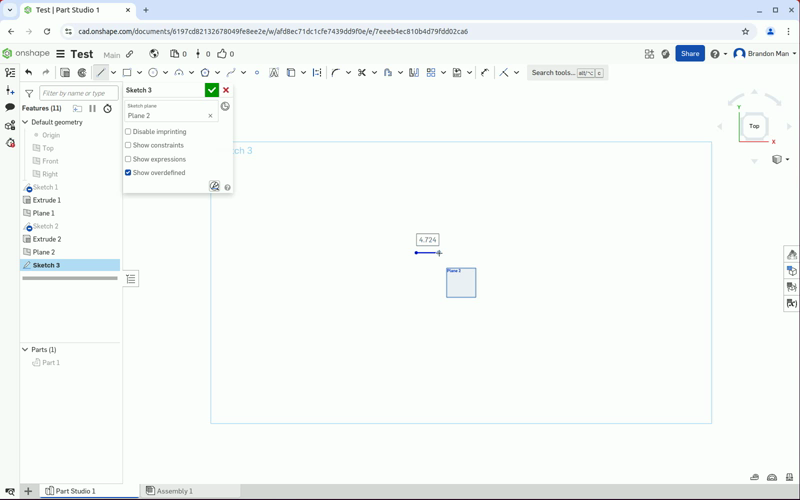
key_down(shift)
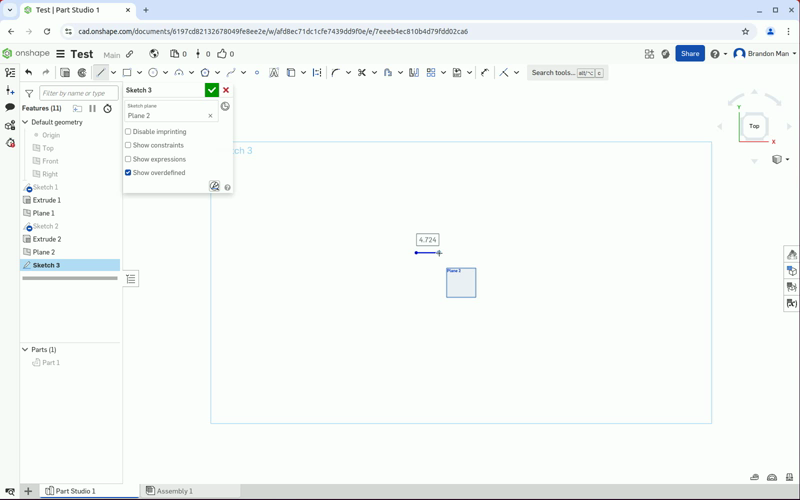
mouse_move(469, 252)
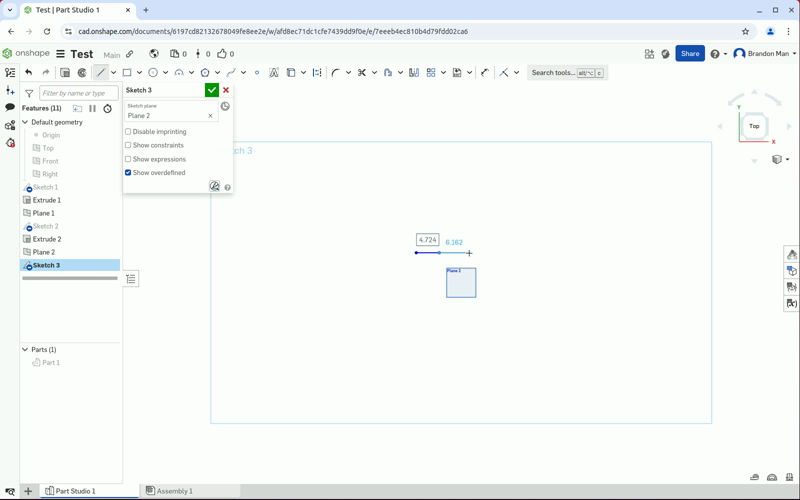
mouse_move(439, 217)
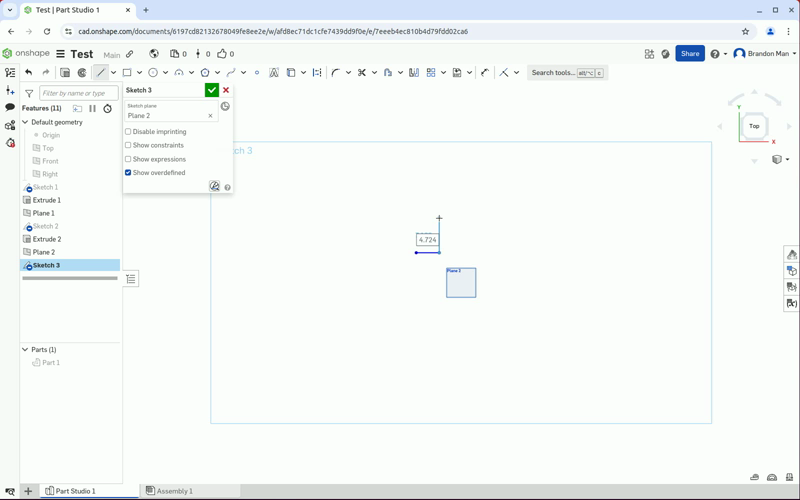
click(439, 217)
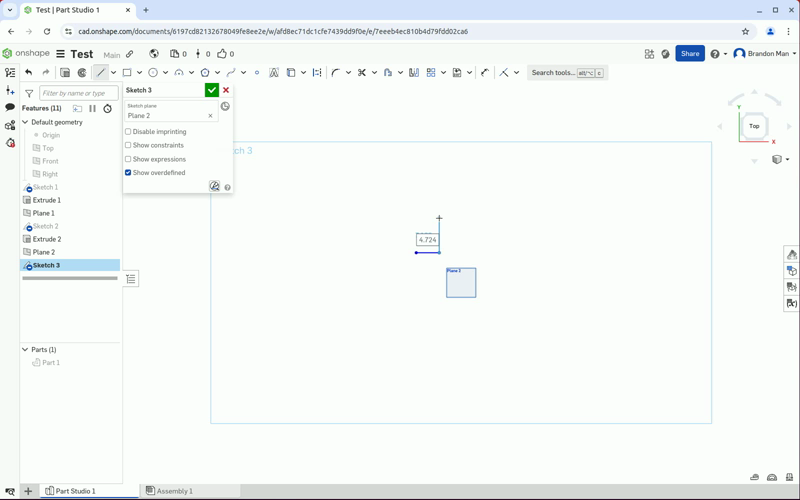
key_up(shift)
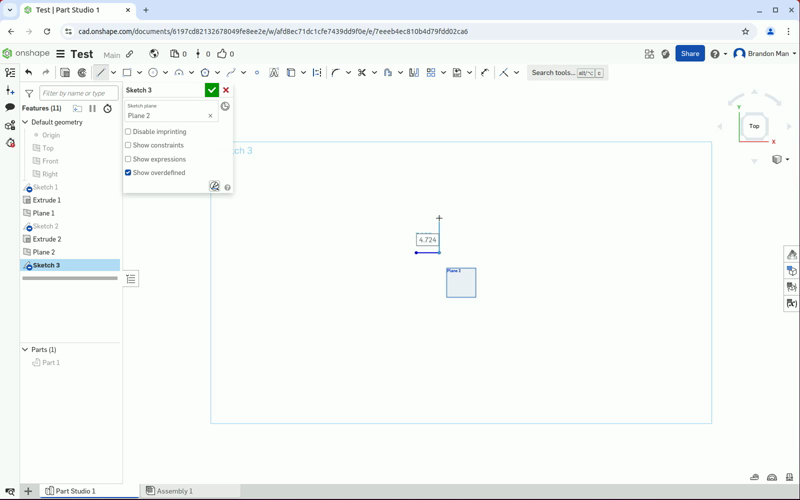
mouse_move(469, 217)
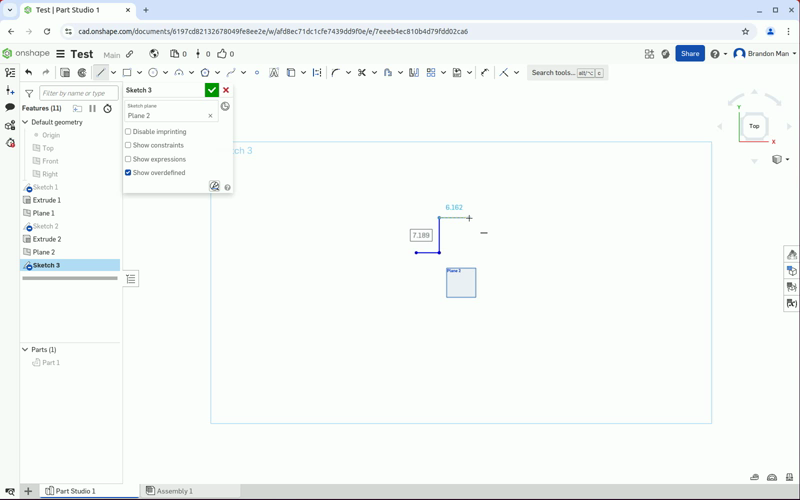
key_down(shift)
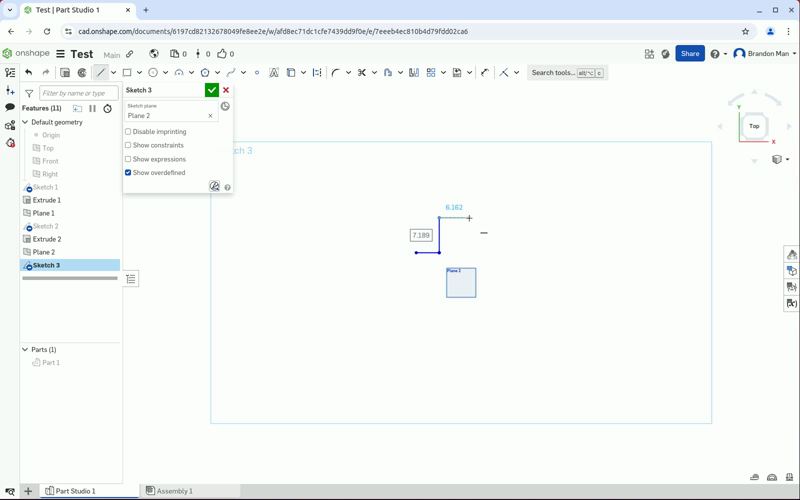
mouse_move(416, 252)
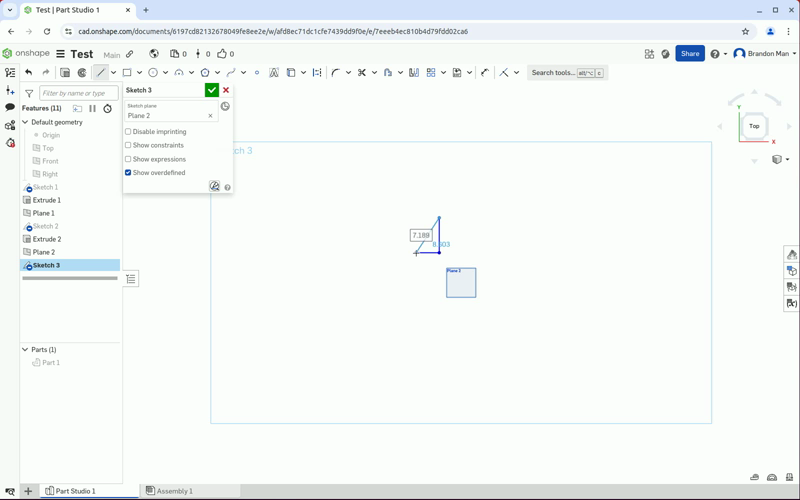
key_up(shift)
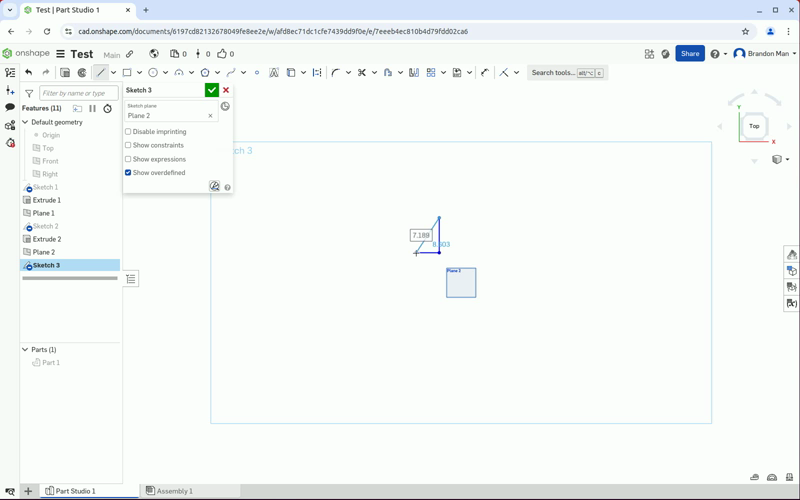
click(416, 252)
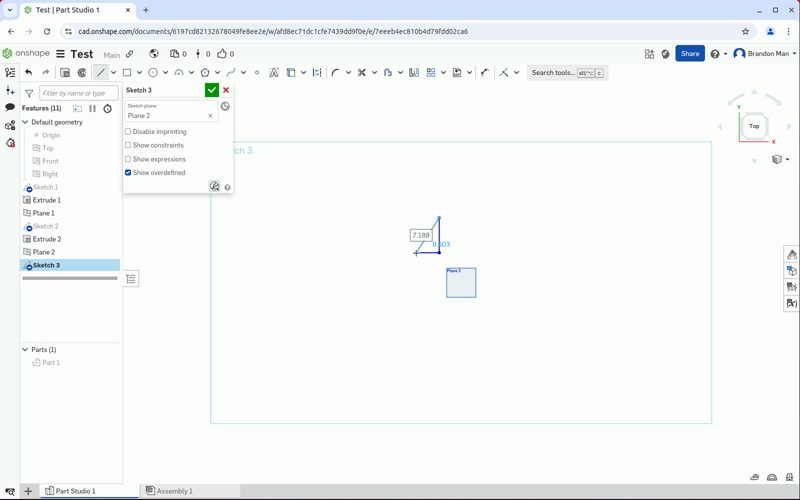
key(esc)
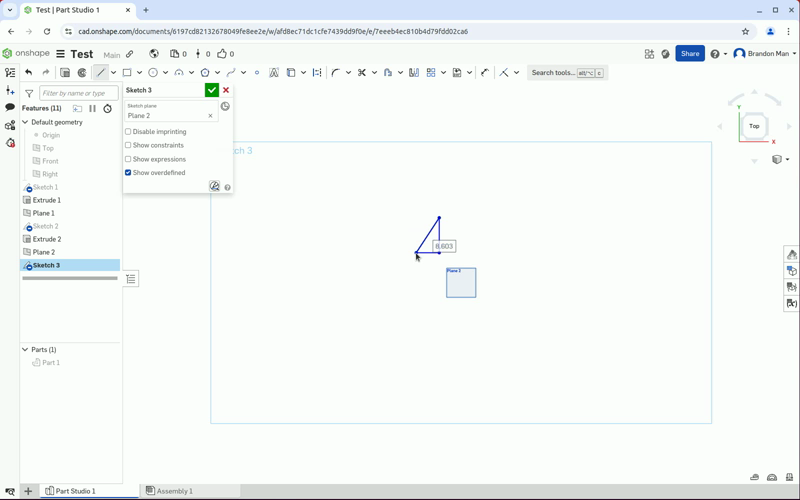
mouse_move(419, 249)
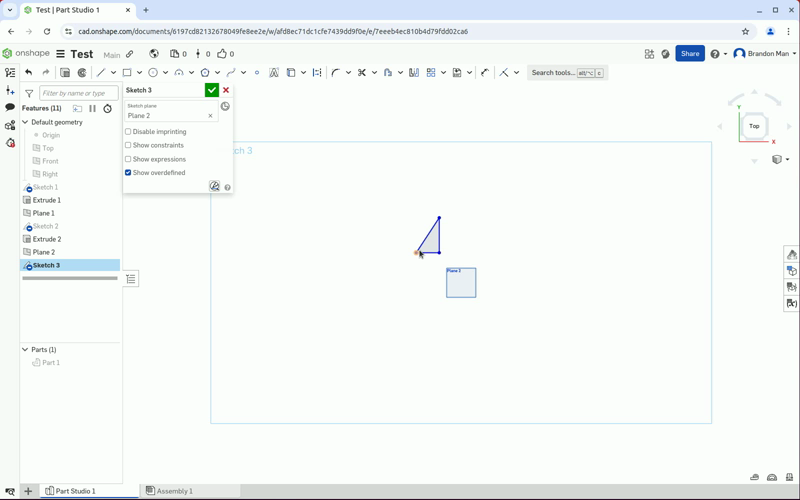
scroll(6)
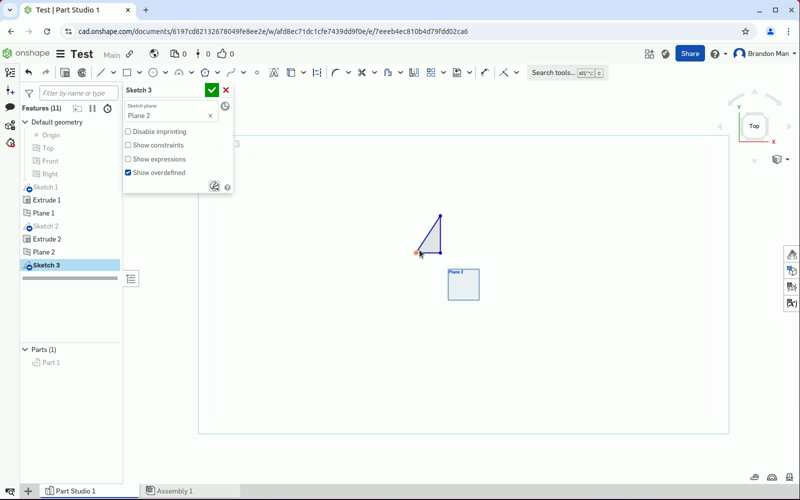
scroll(6)
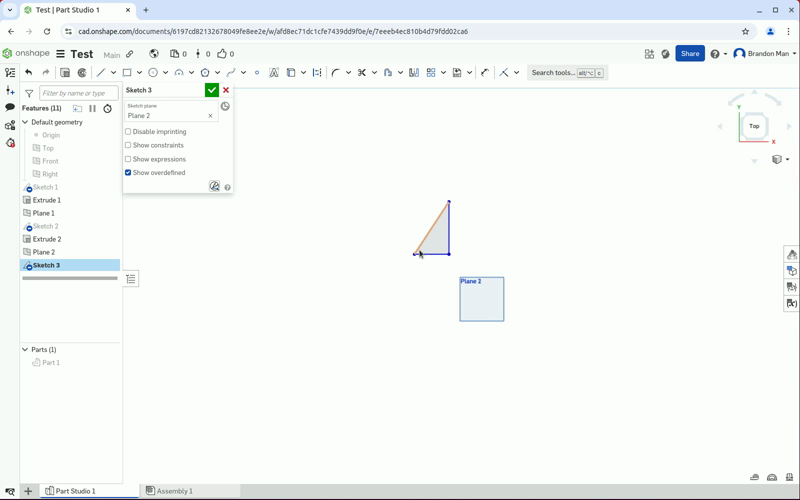
scroll(6)
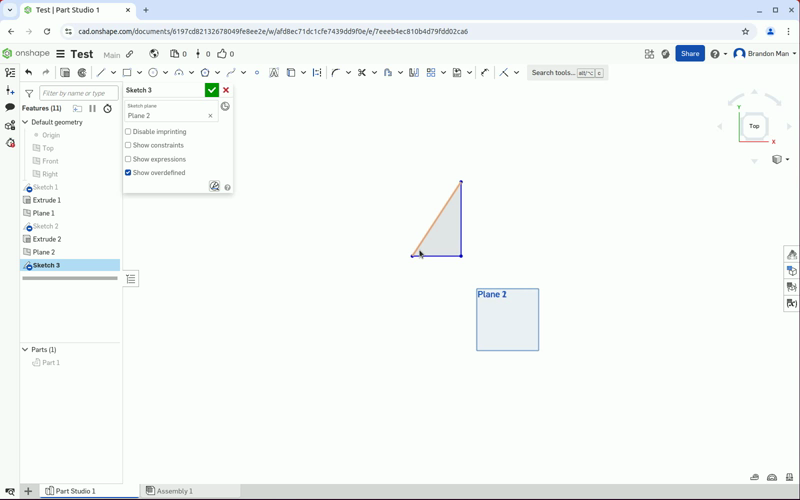
scroll(6)
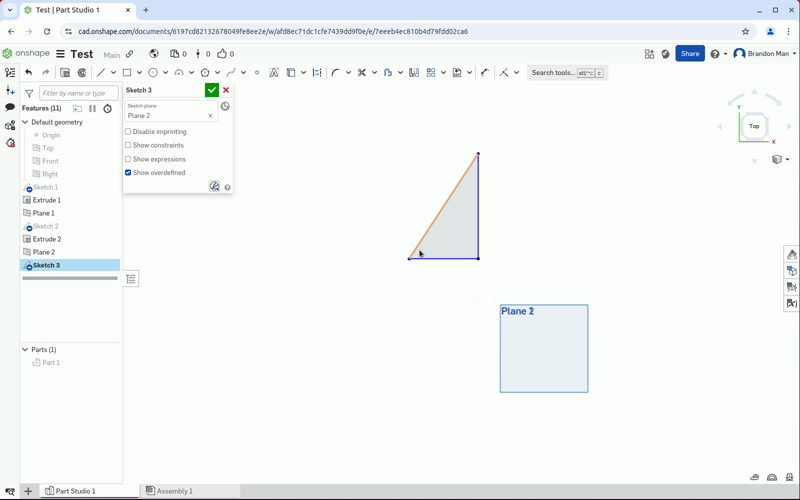
scroll(6)
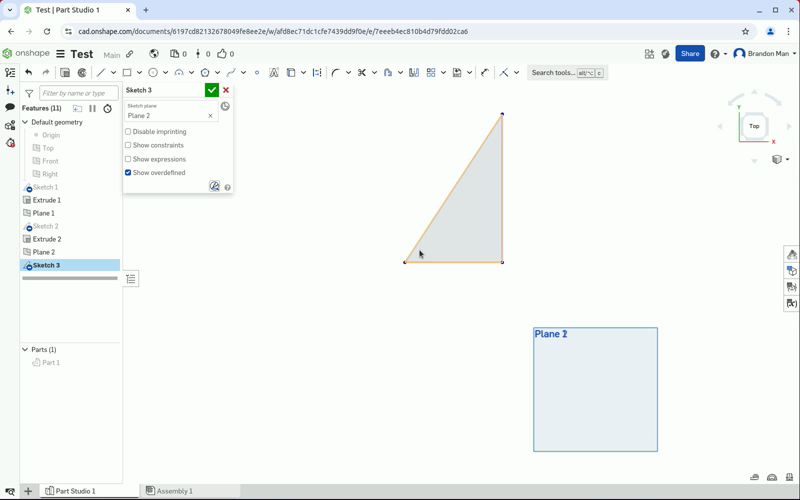
scroll(6)
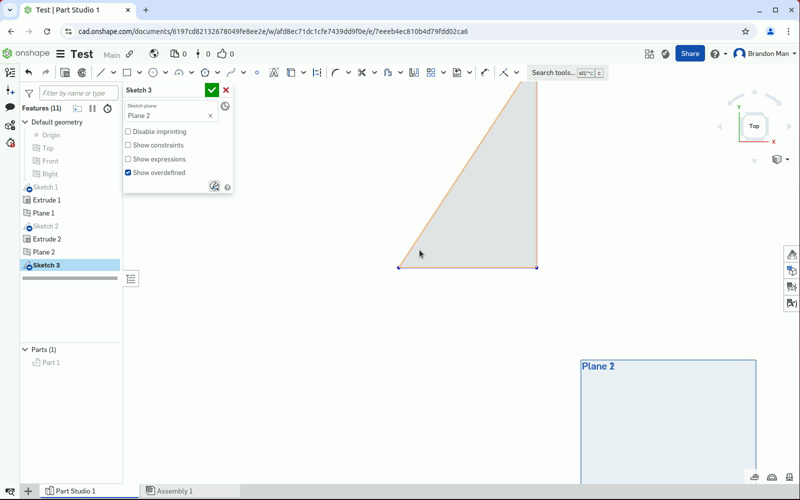
scroll(6)
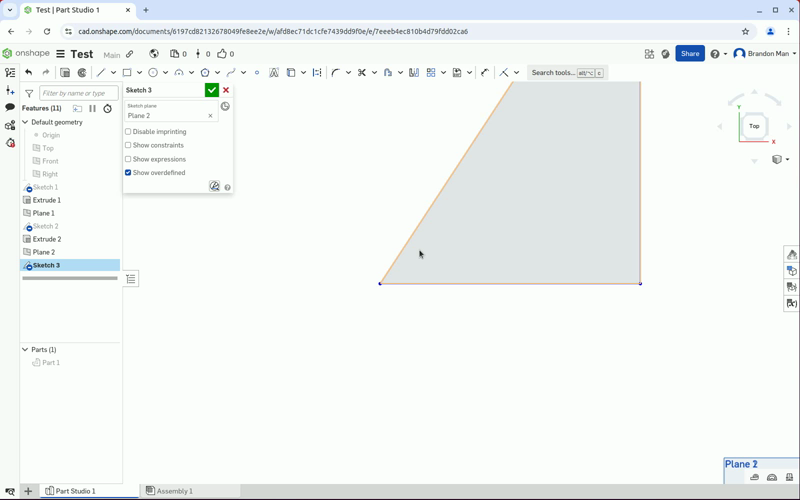
click(419, 249)
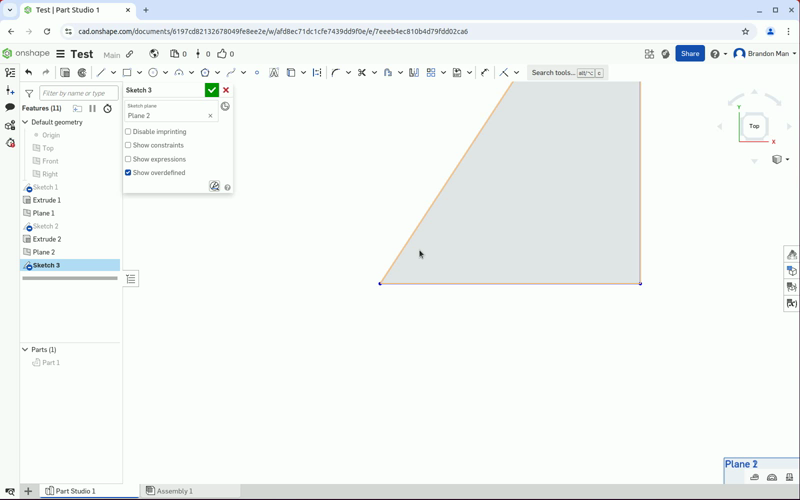
scroll(-6)
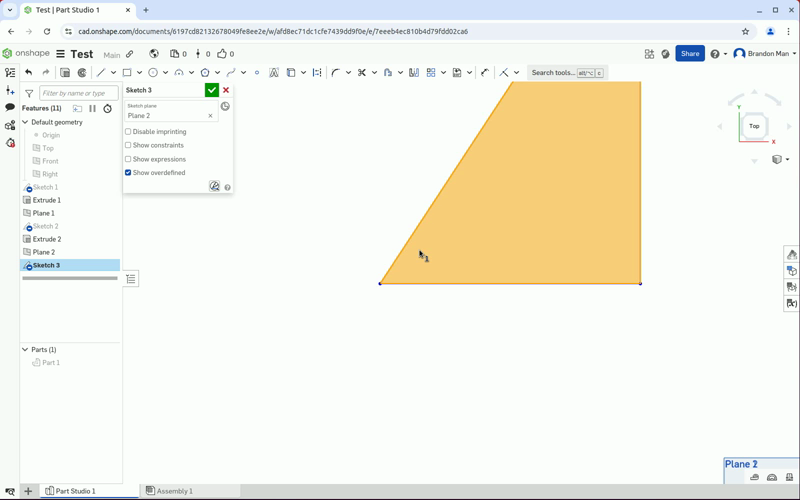
scroll(-6)
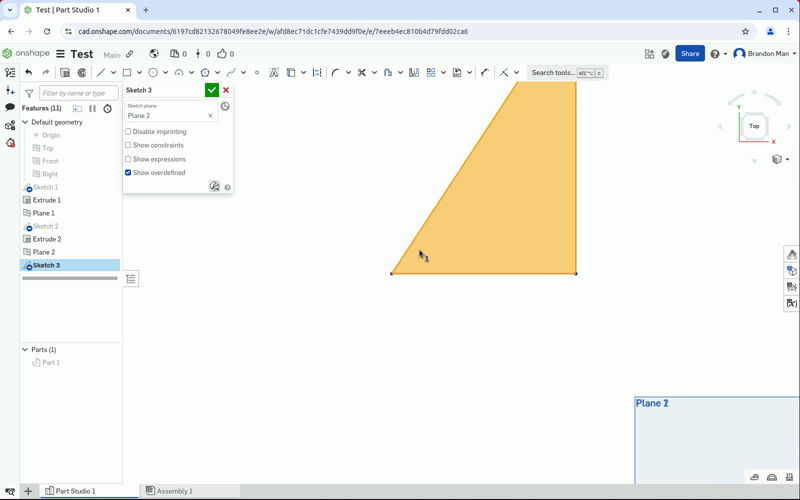
scroll(-6)
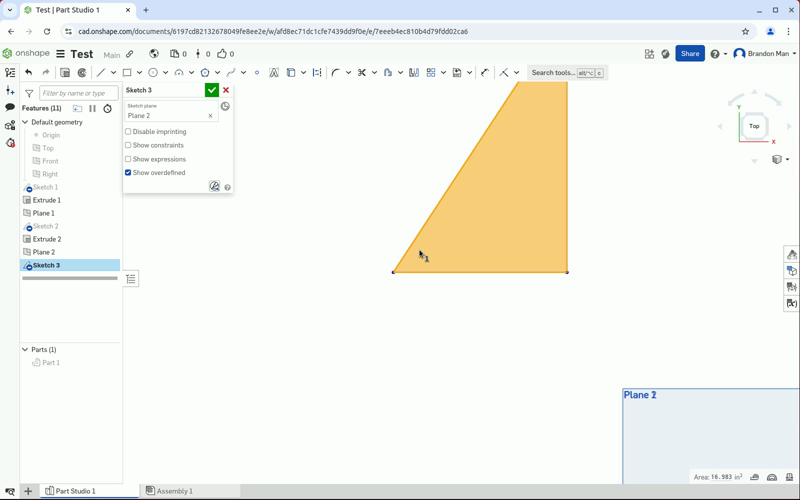
scroll(-6)
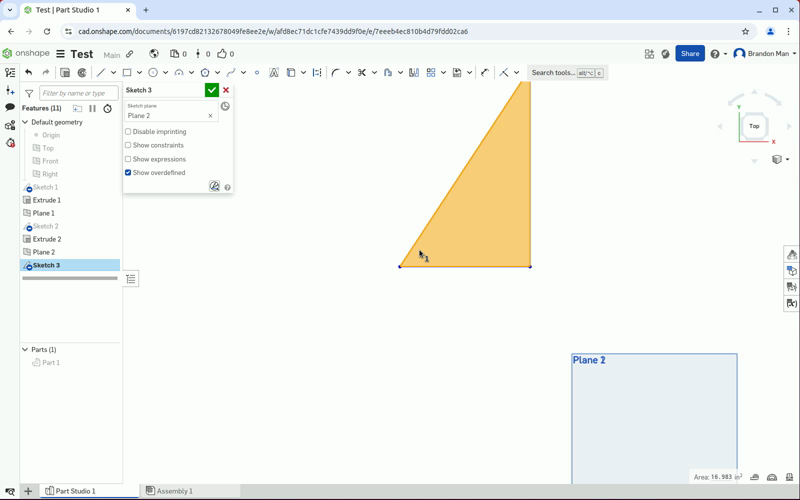
scroll(-6)
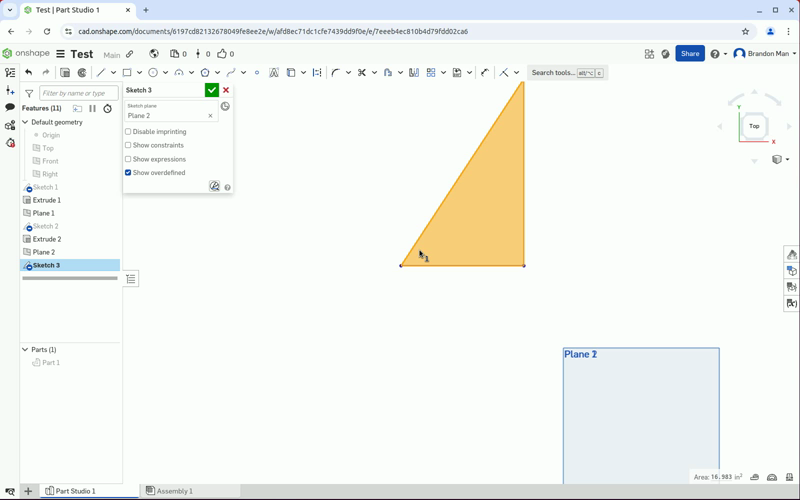
scroll(-6)
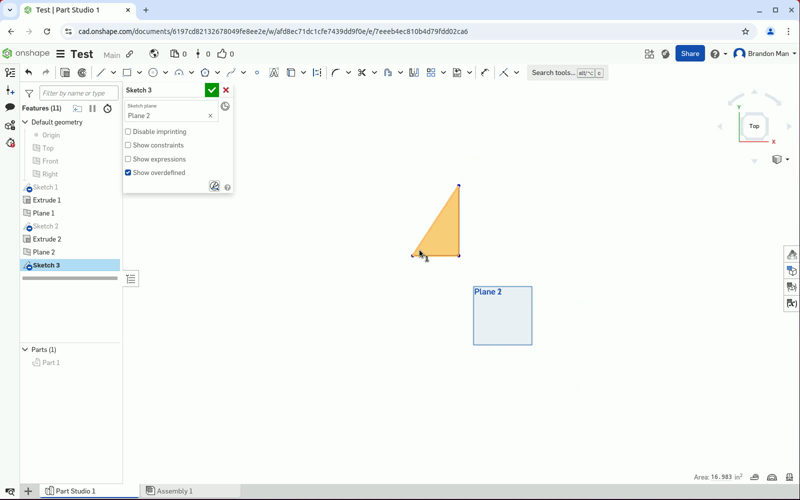
scroll(-6)
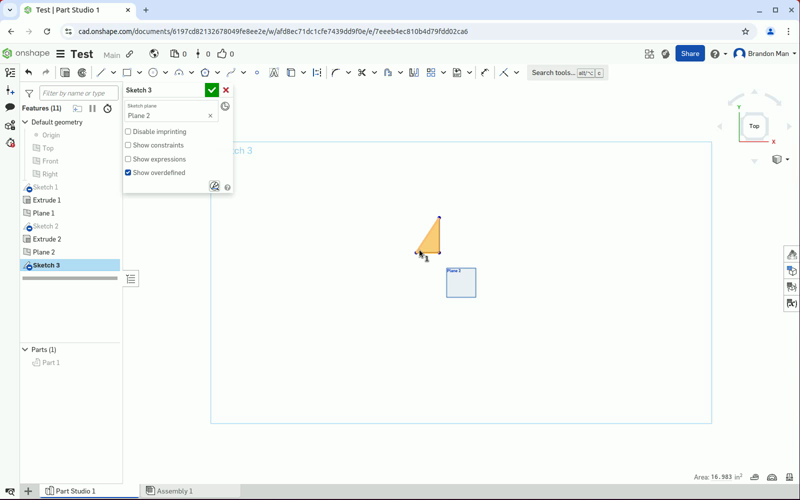
mouse_move(73, 352)
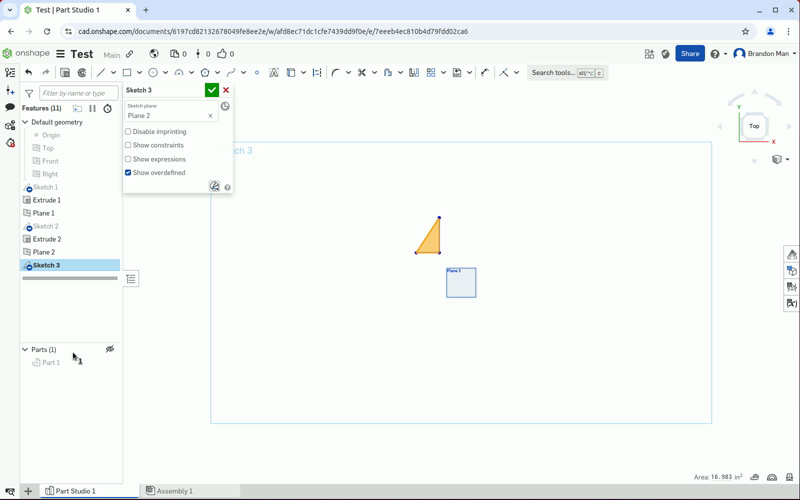
key(shift+y)
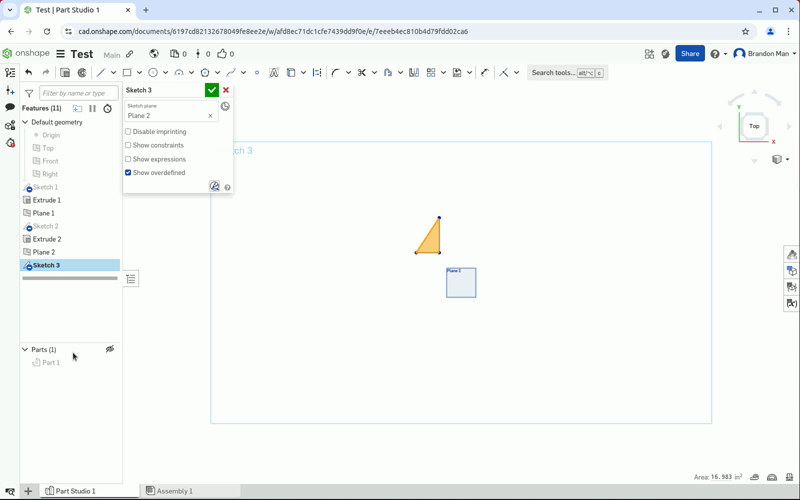
key(shift+e)
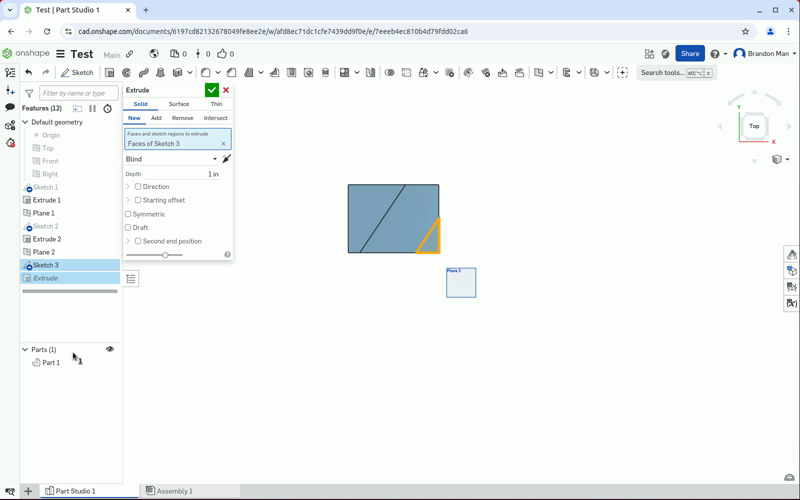
mouse_move(143, 106)
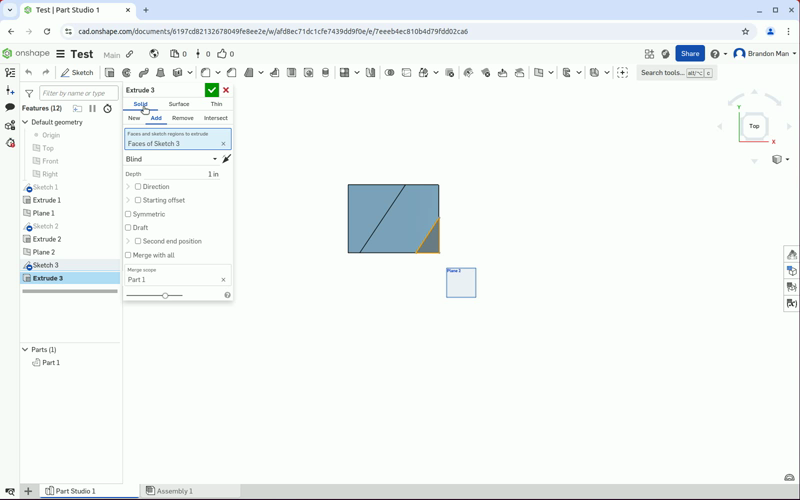
click(143, 106)
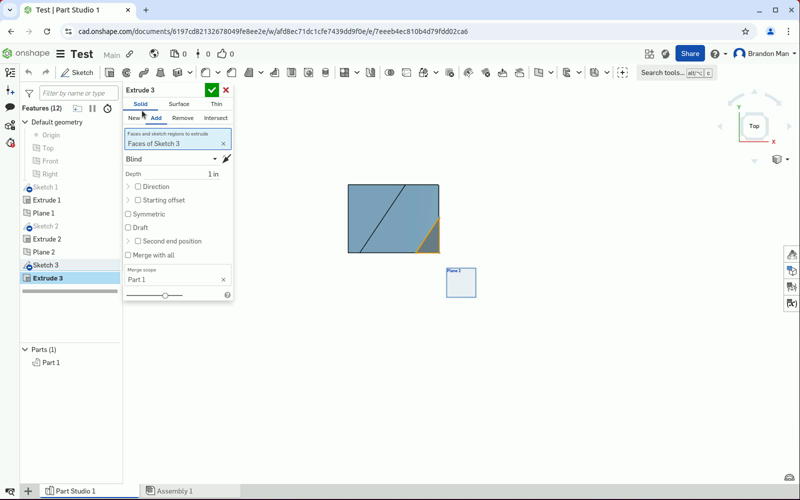
mouse_move(137, 120)
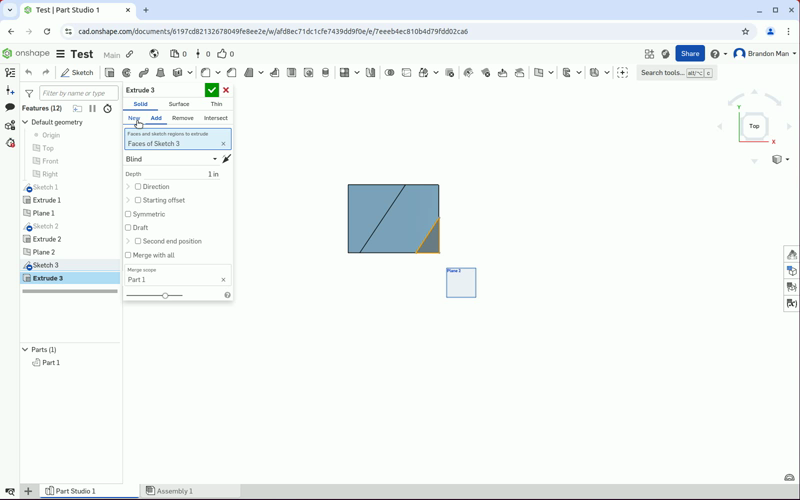
click(137, 120)
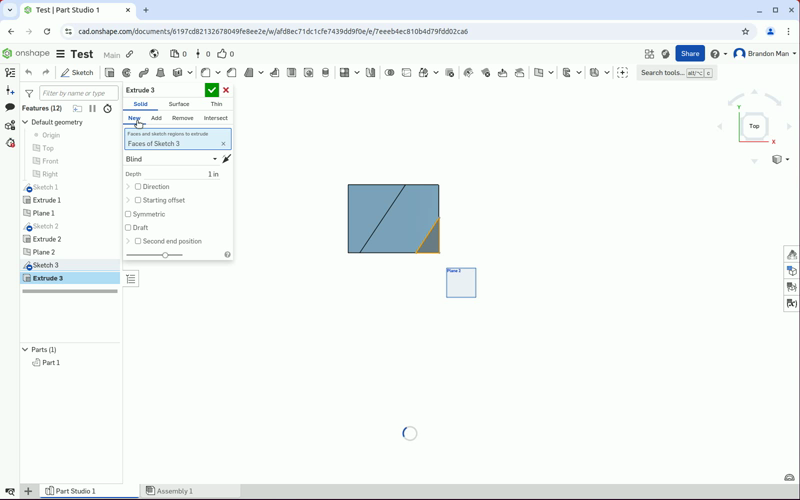
key(tab, 4)
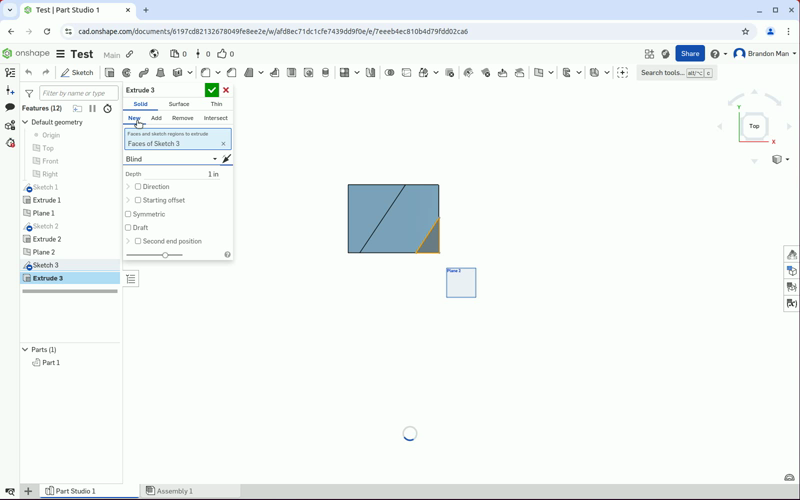
text(4.574)
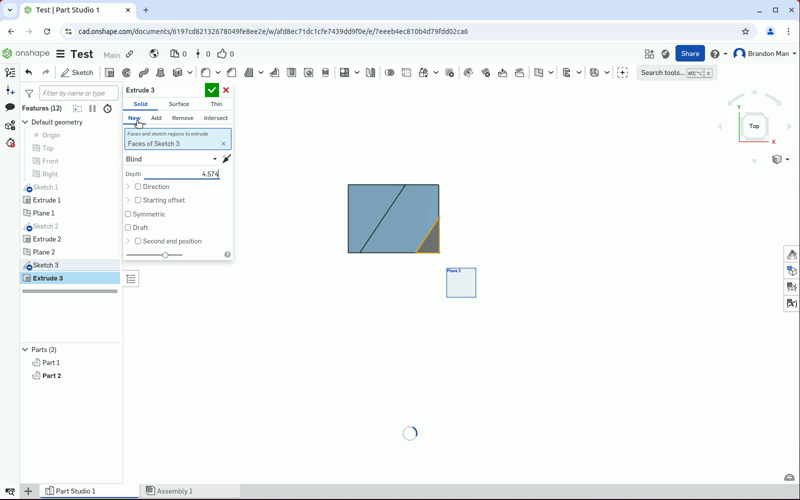
key(enter)
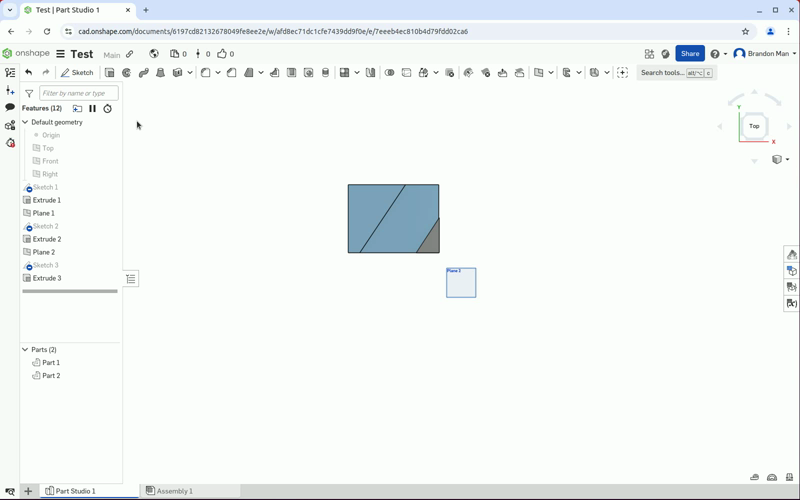
key(shift+h)
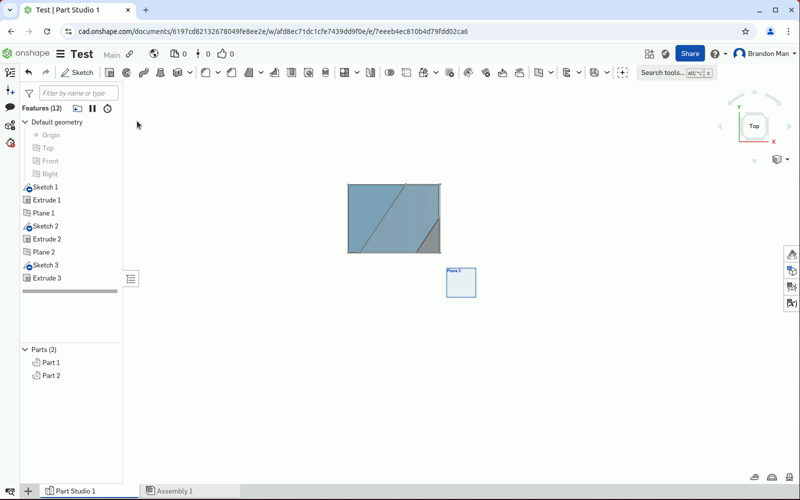
key(shift+h)
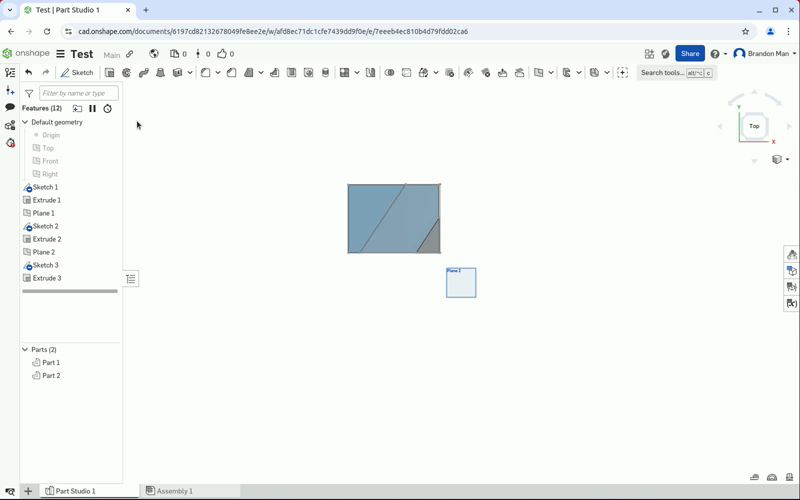
key(shift+7)
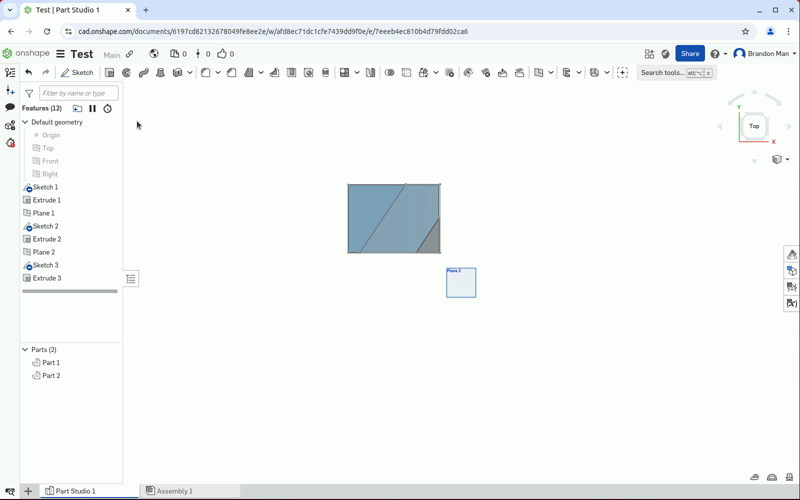
key(up, 3)
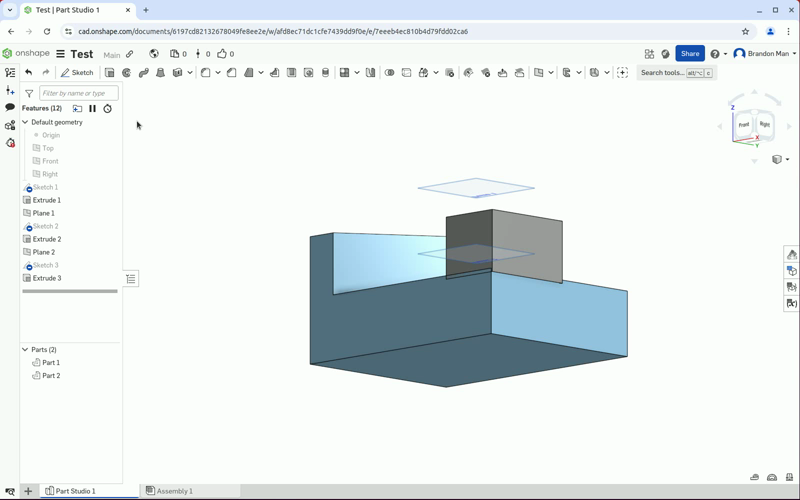
key(left, 3)
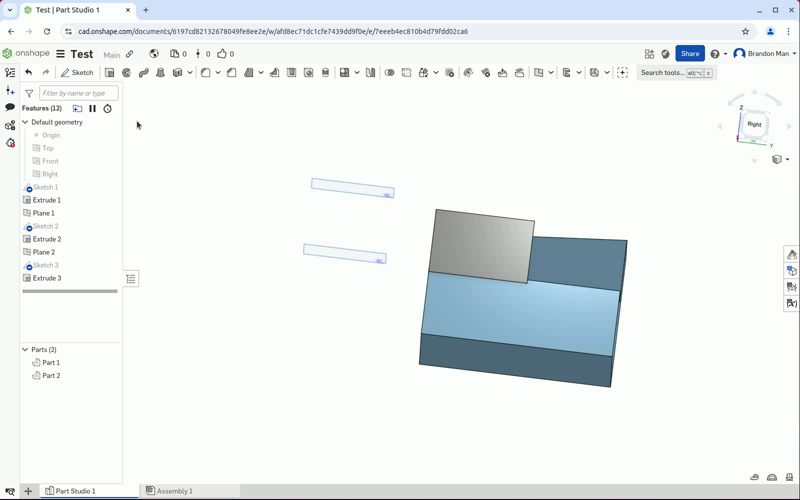
key(right, 3)
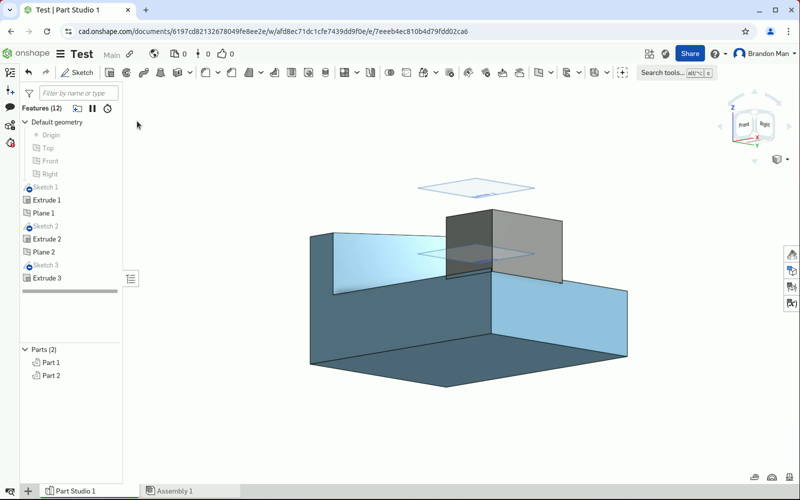
key(down, 3)
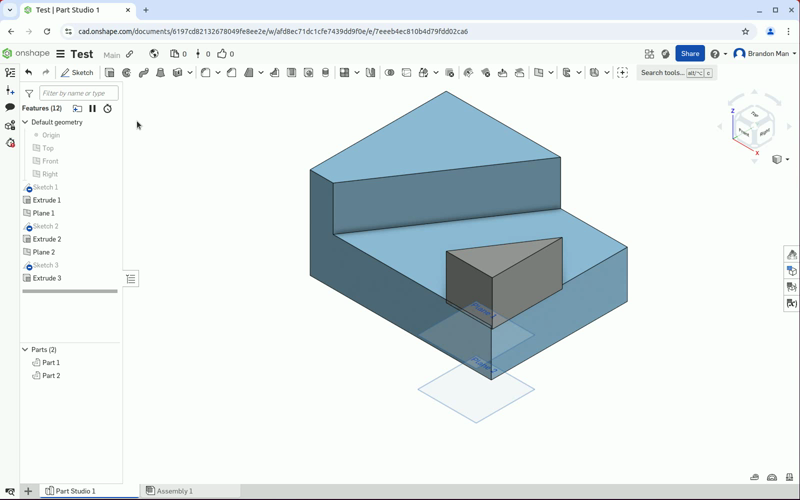
mouse_move(73, 189)
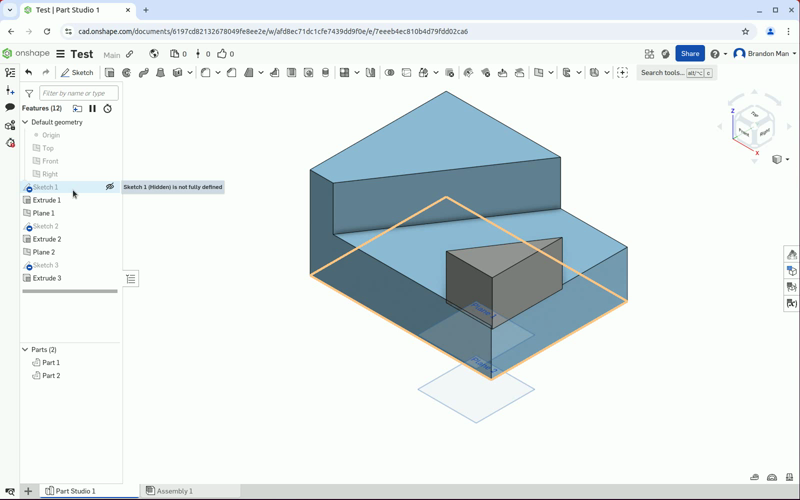
click(73, 189)